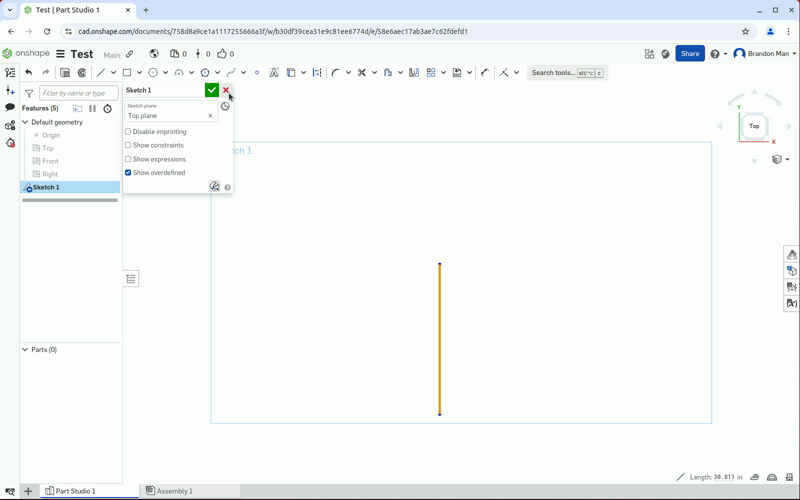
key(shift+h)
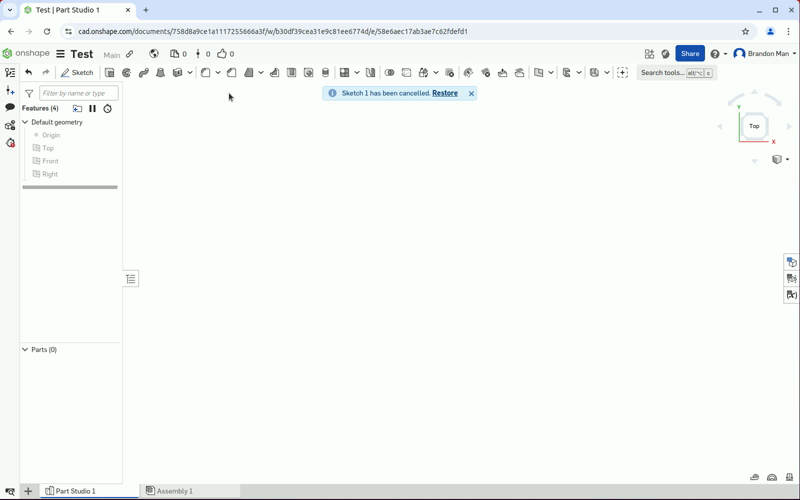
mouse_move(73, 352)
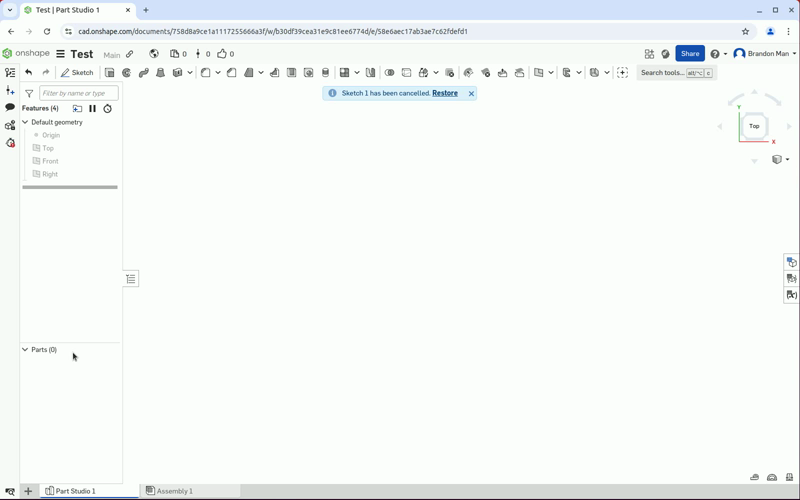
key(y)
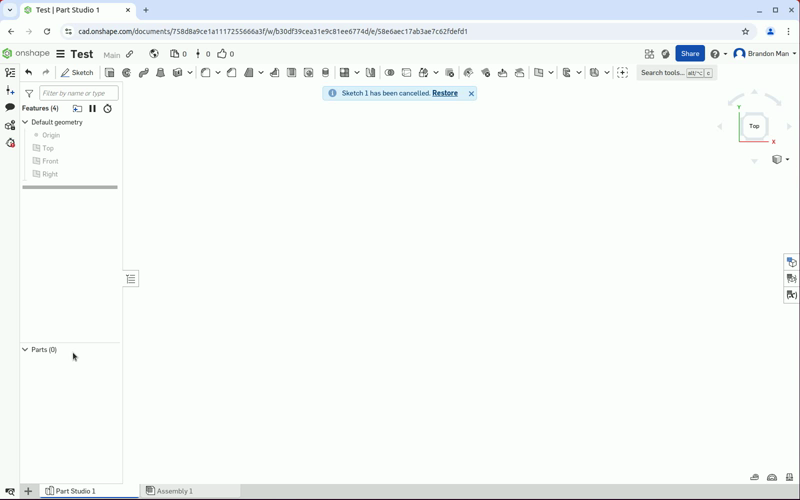
key(shift+p)
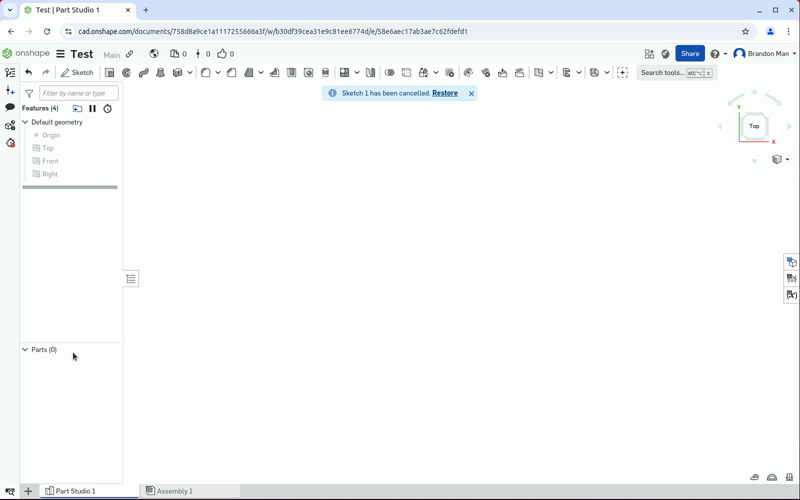
key(space)
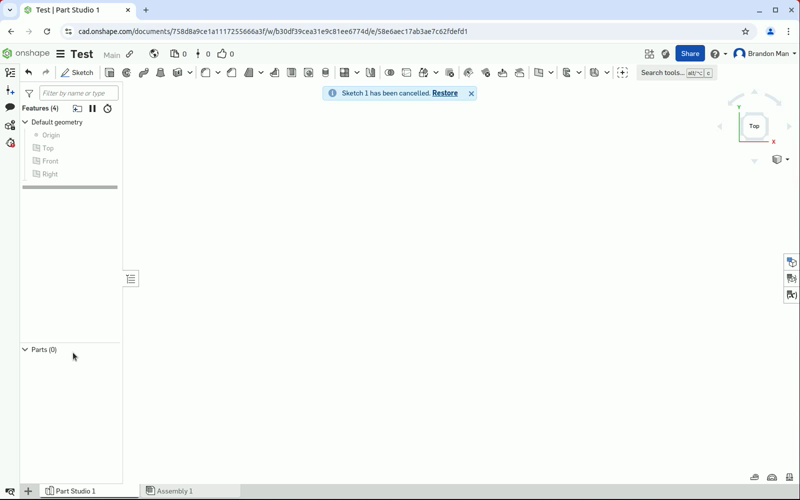
key_down(shift)
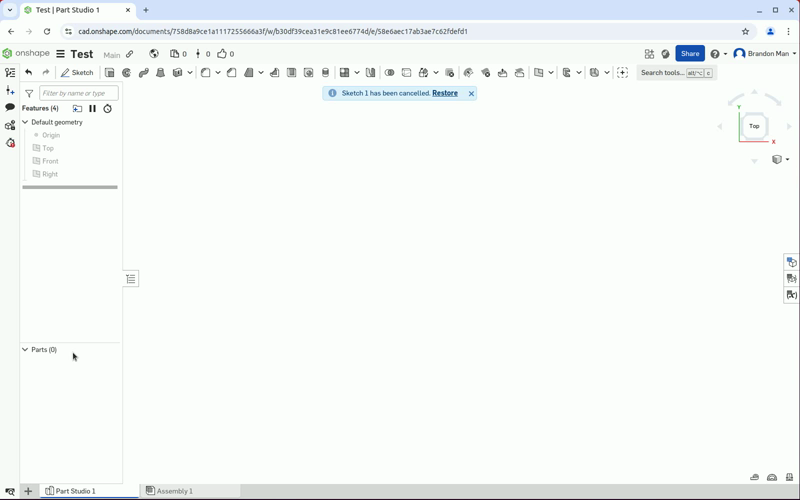
key(up)
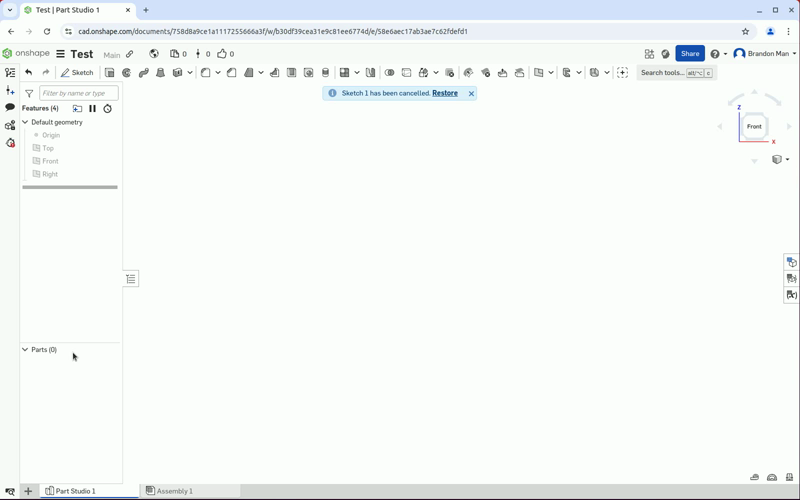
key_up(shift)
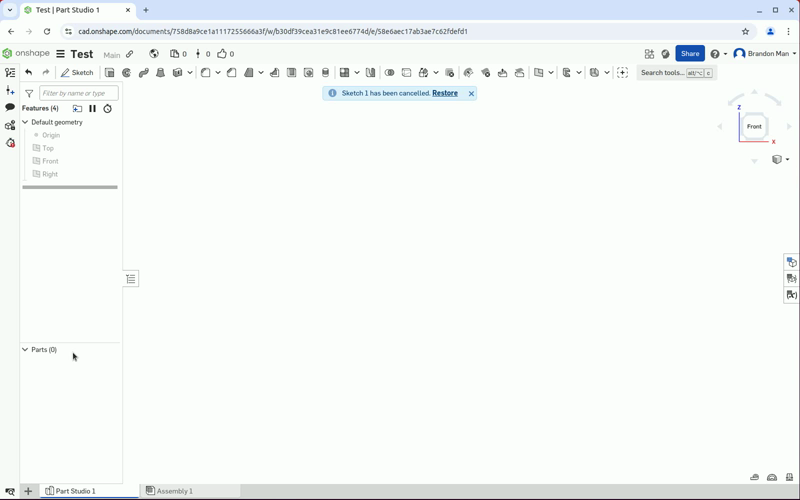
mouse_move(73, 352)
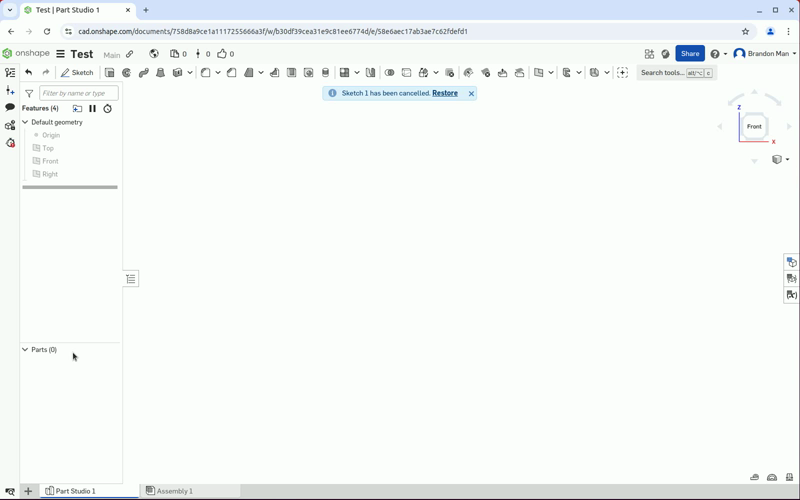
key(shift+y)
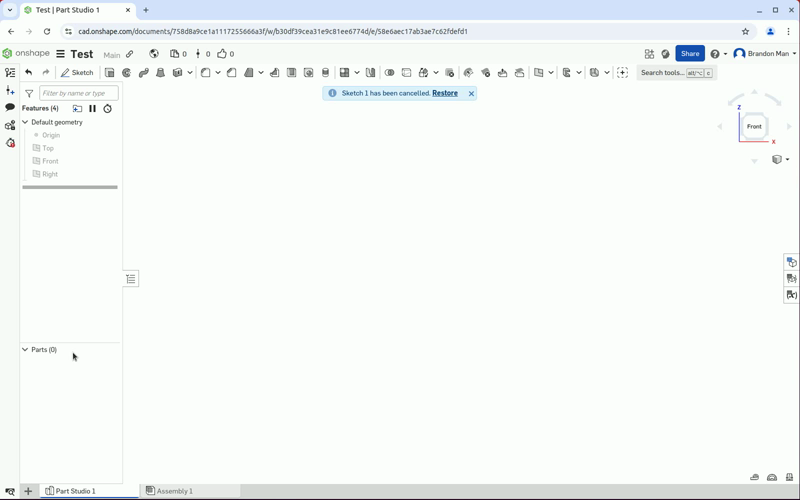
key(shift+s)
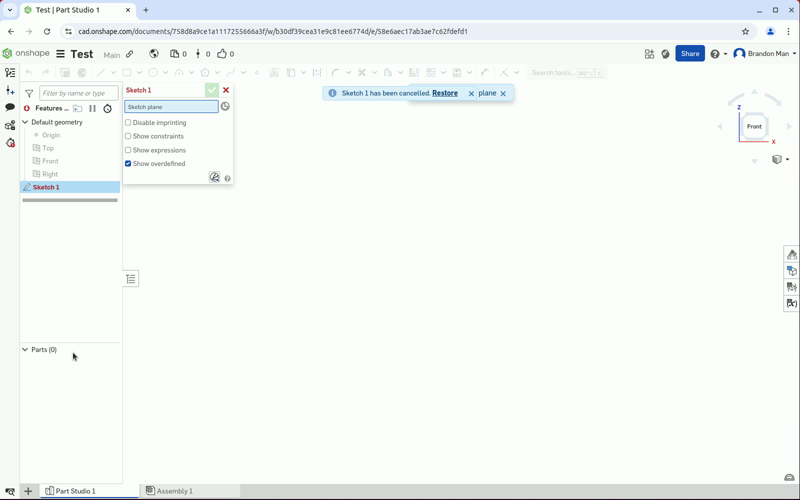
mouse_move(73, 163)
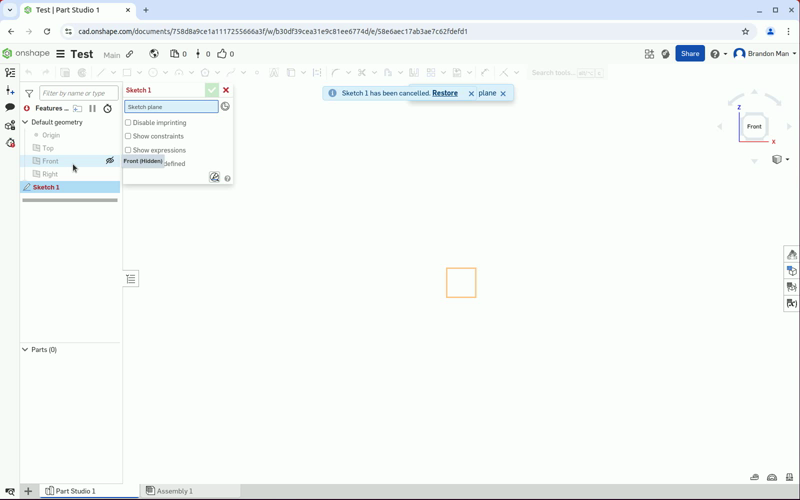
click(73, 163)
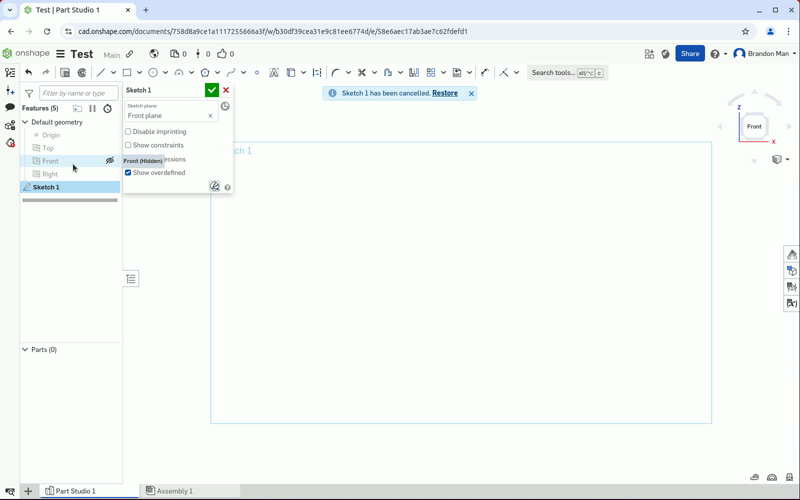
mouse_move(73, 352)
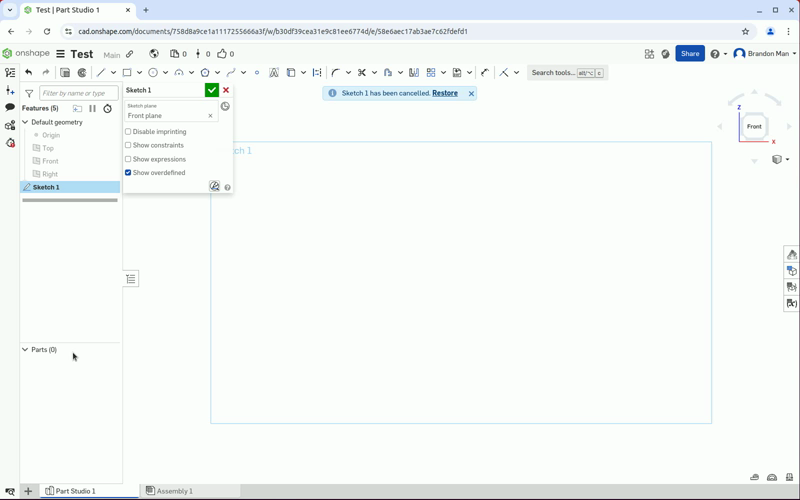
key(y)
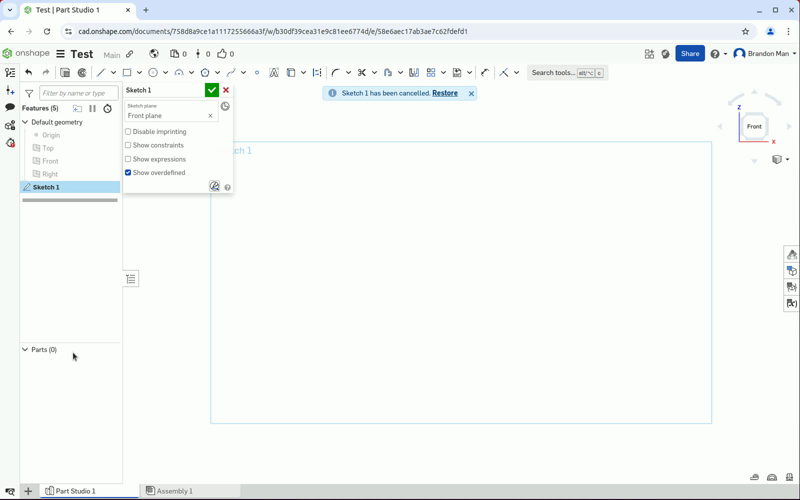
key(c)
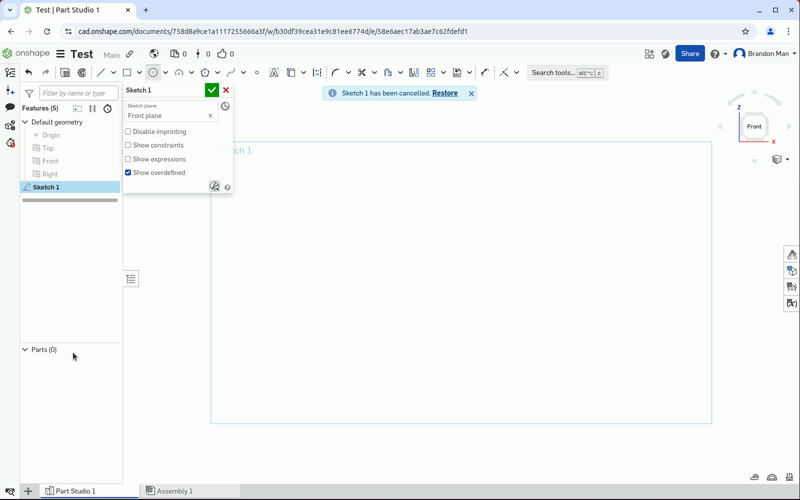
key_down(shift)
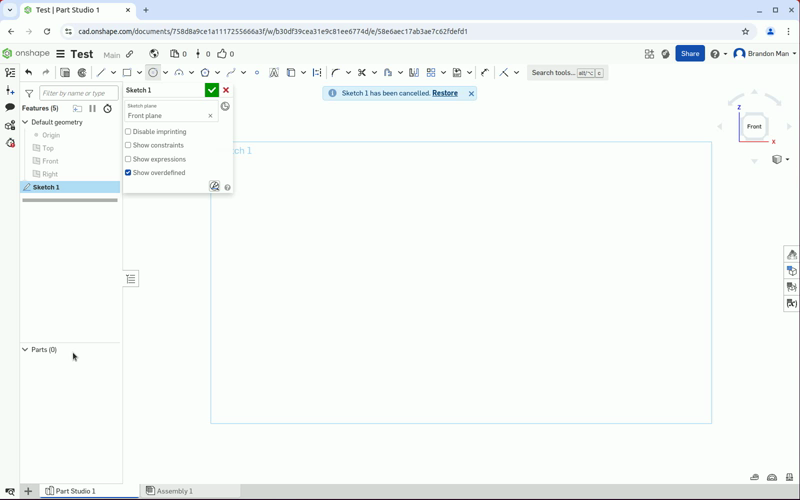
mouse_move(461, 282)
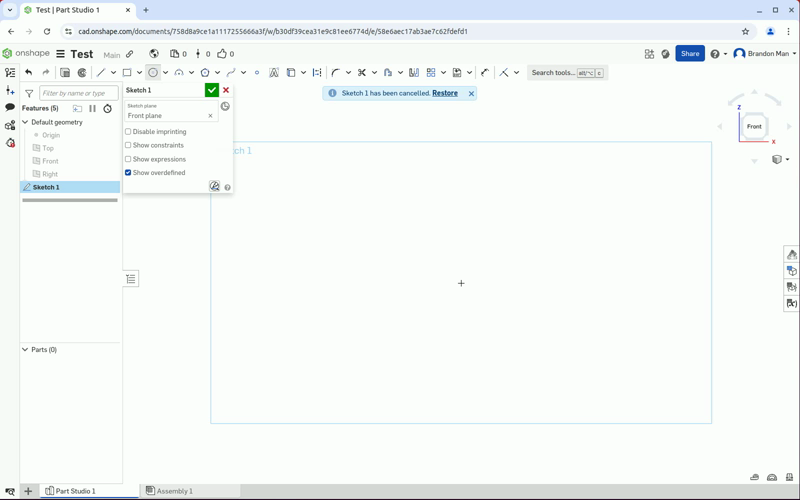
click(461, 282)
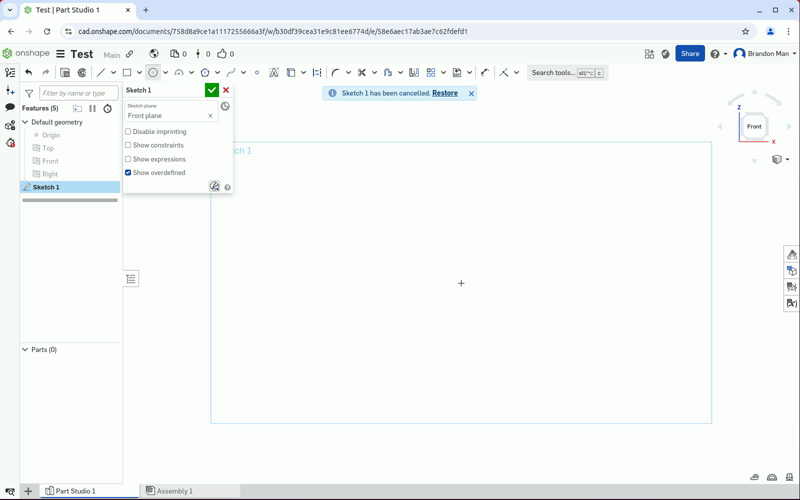
key_up(shift)
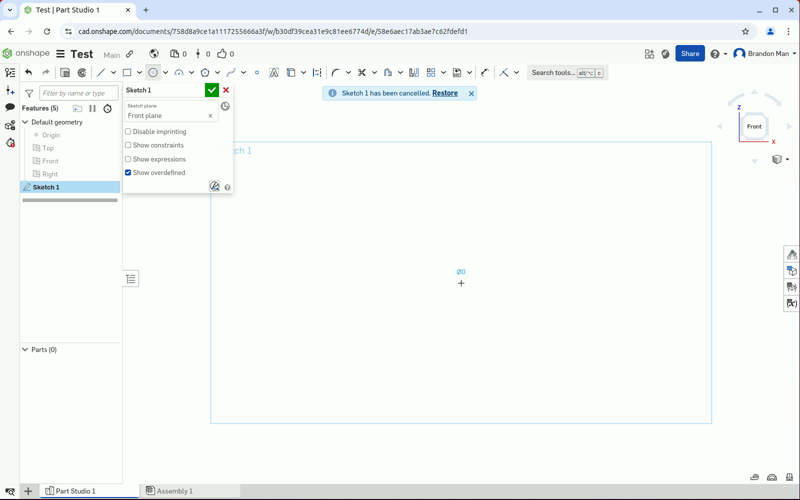
mouse_move(574, 282)
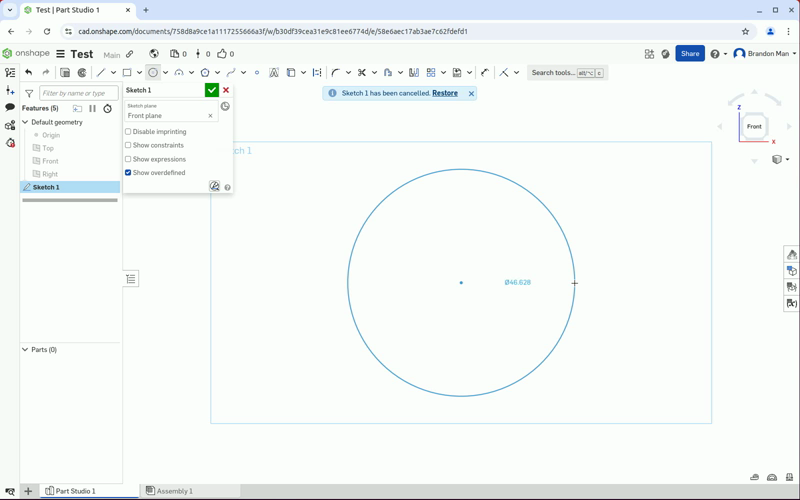
click(574, 282)
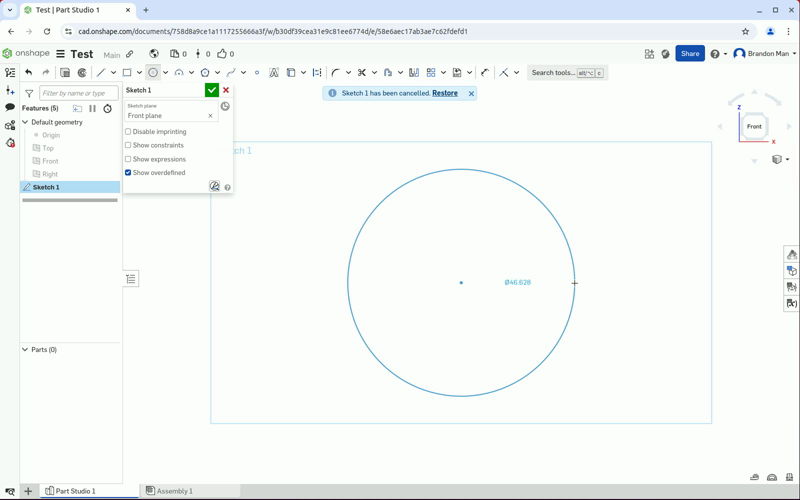
key(esc)
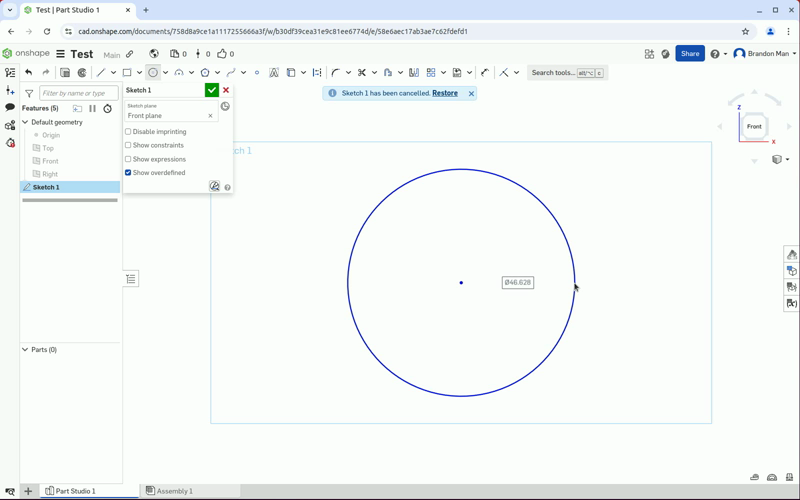
key(c)
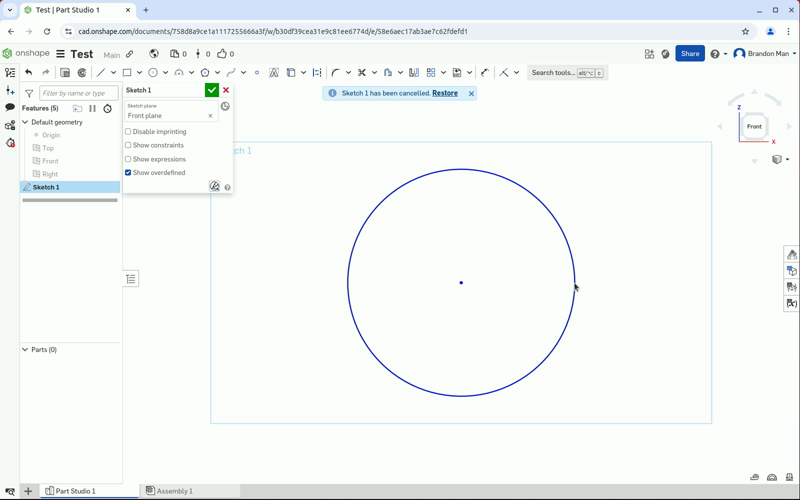
key_down(shift)
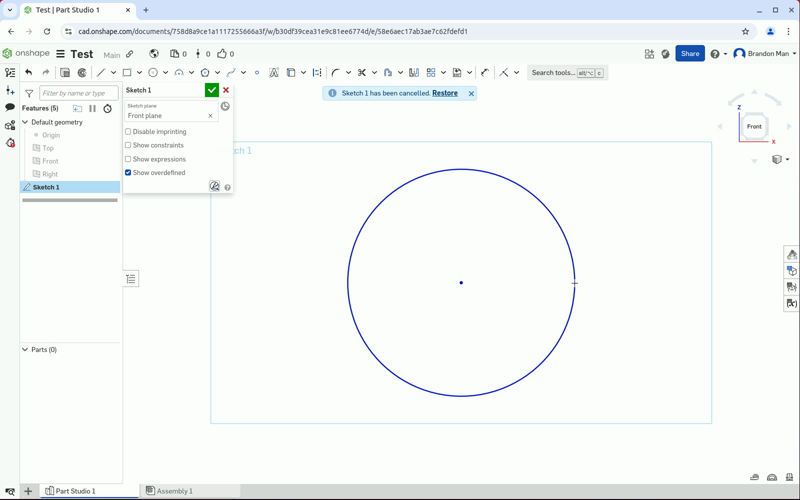
mouse_move(461, 282)
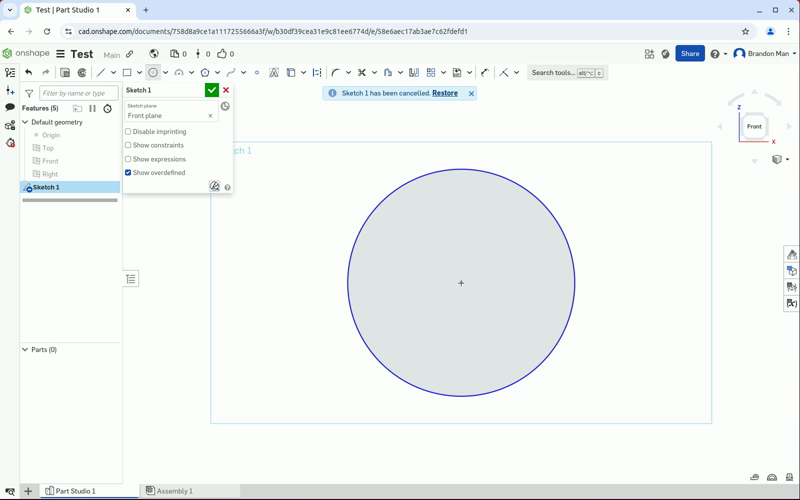
click(461, 282)
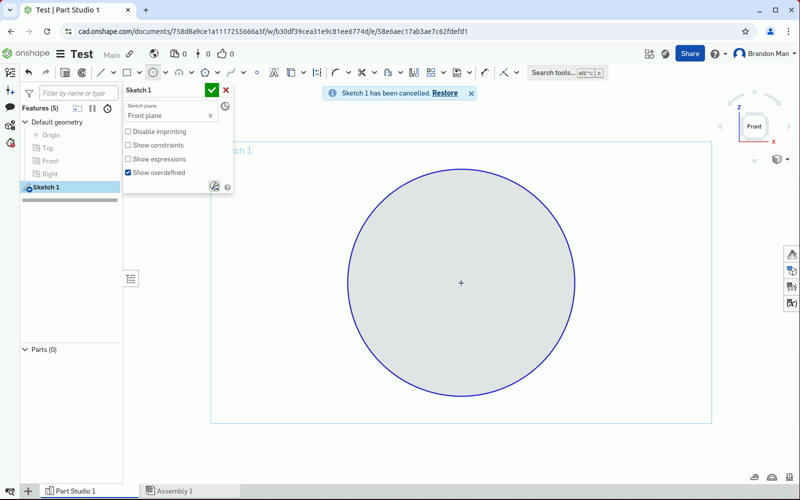
key_up(shift)
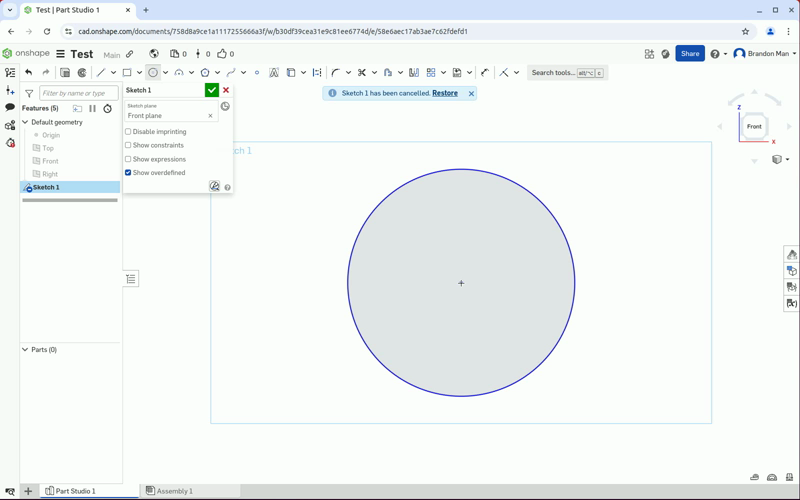
mouse_move(517, 282)
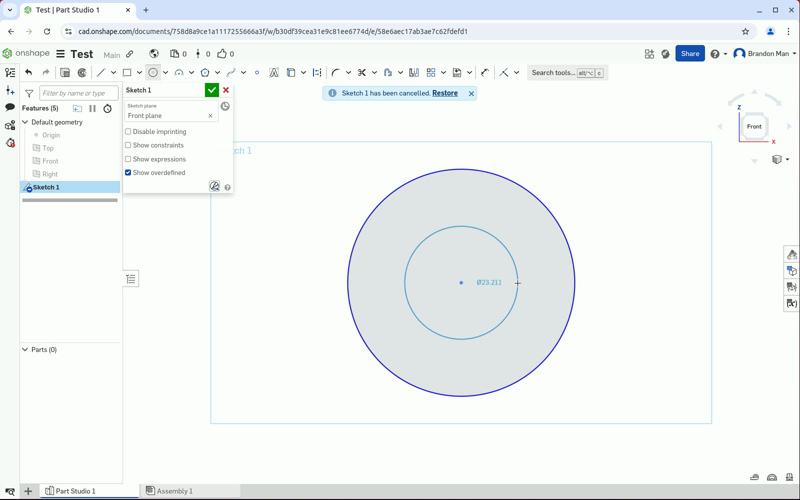
click(517, 282)
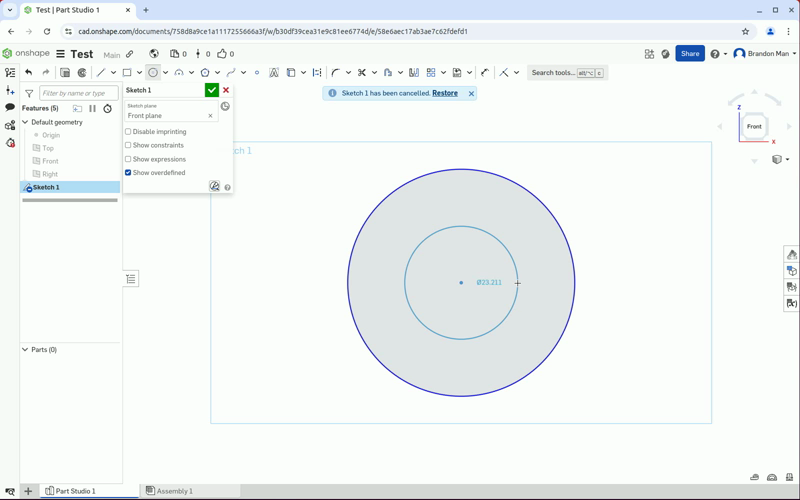
key(esc)
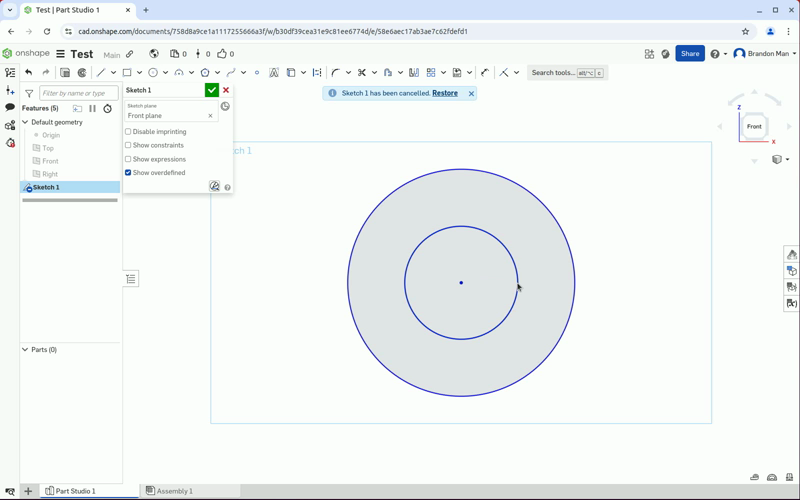
mouse_move(536, 231)
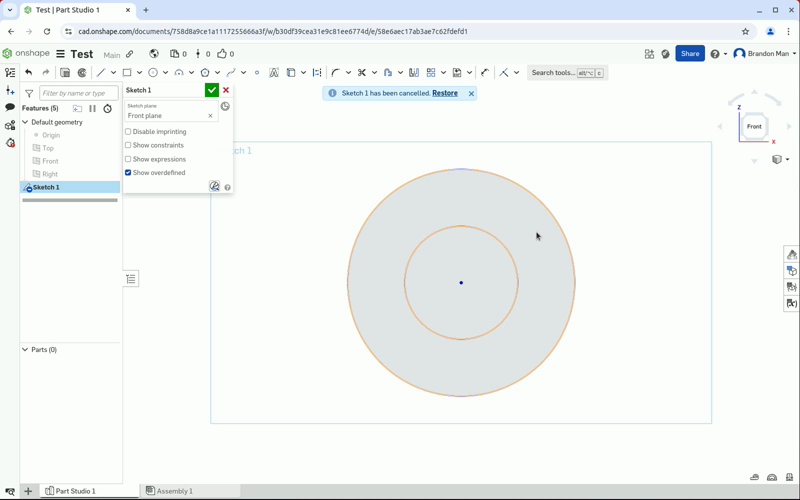
click(536, 231)
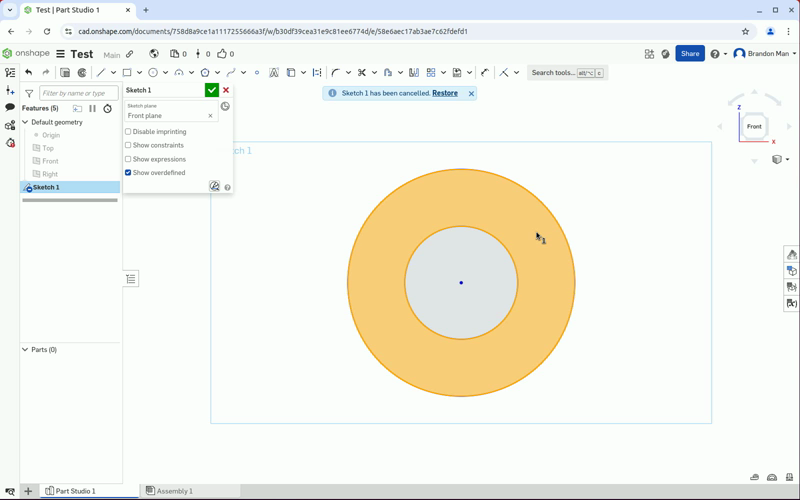
mouse_move(73, 352)
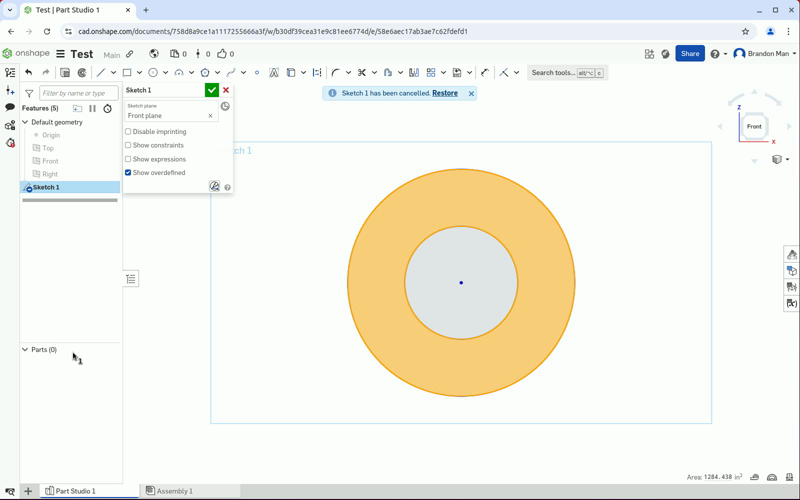
key(shift+y)
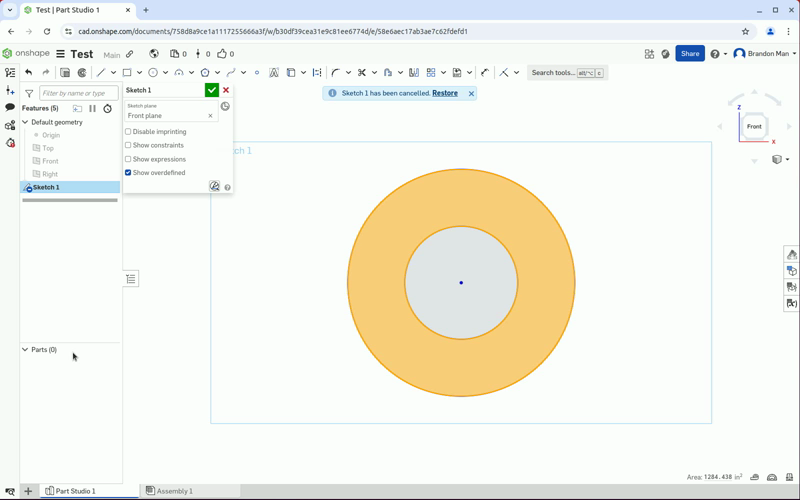
key(shift+e)
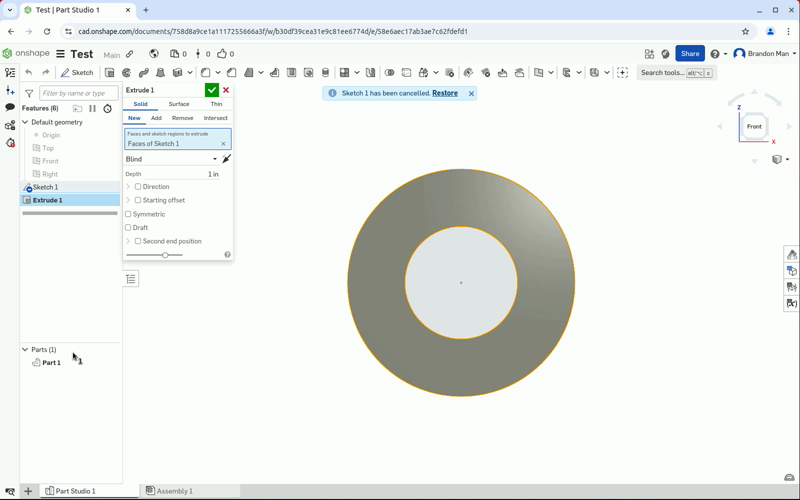
mouse_move(143, 106)
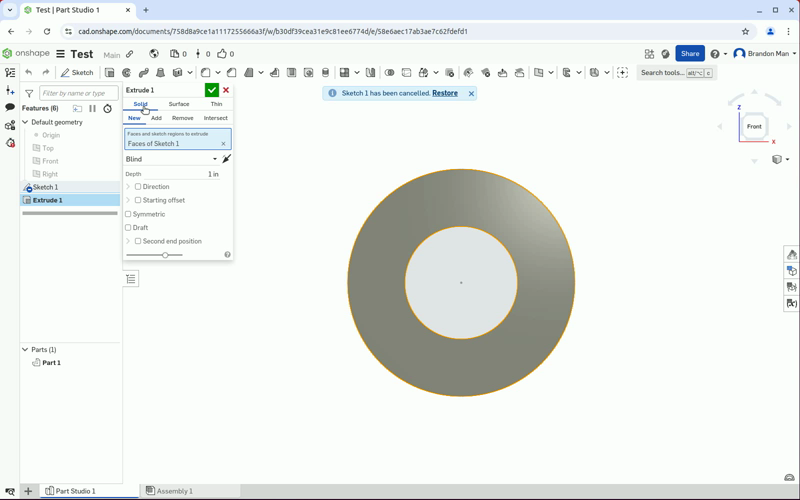
click(143, 106)
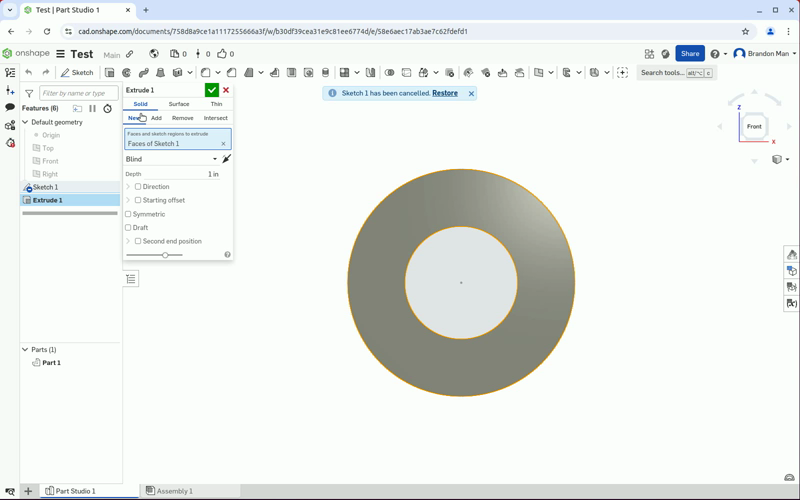
mouse_move(137, 120)
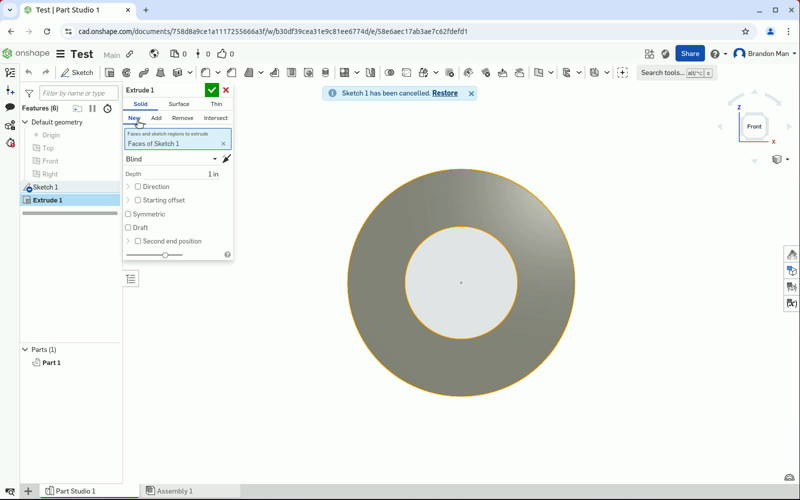
click(137, 120)
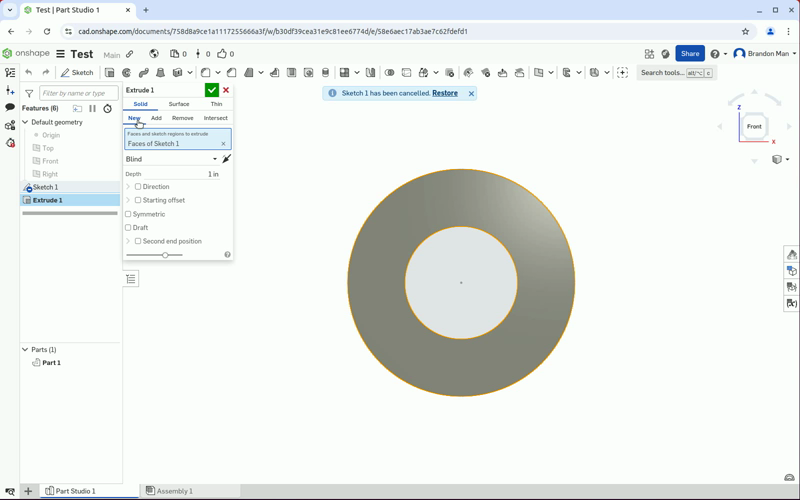
key(tab, 4)
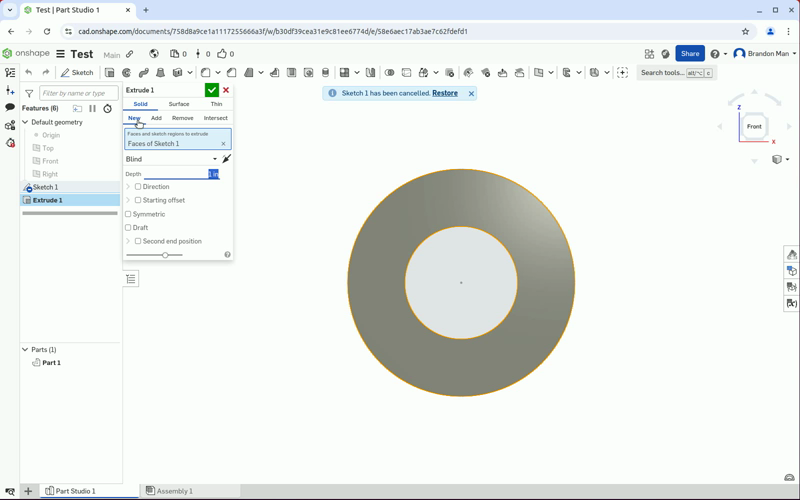
text(4.574)
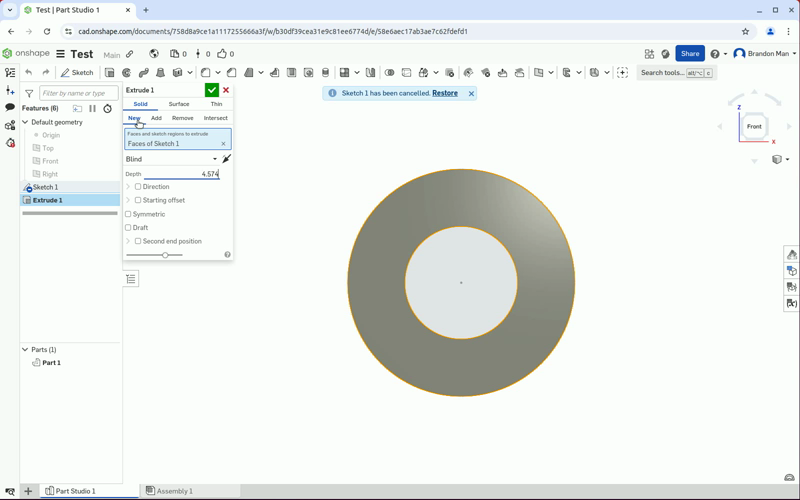
key(enter)
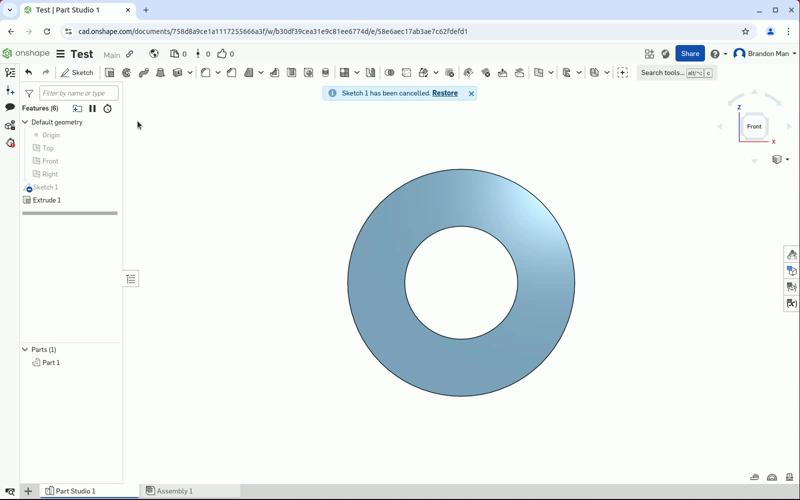
key(shift+h)
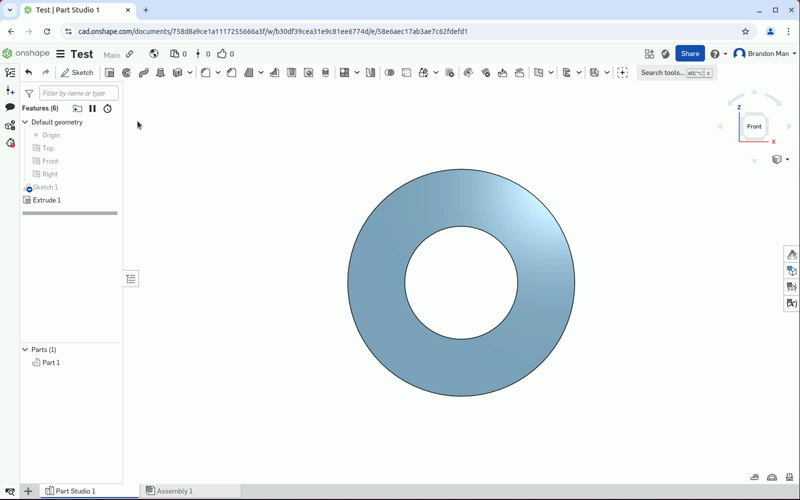
key(shift+h)
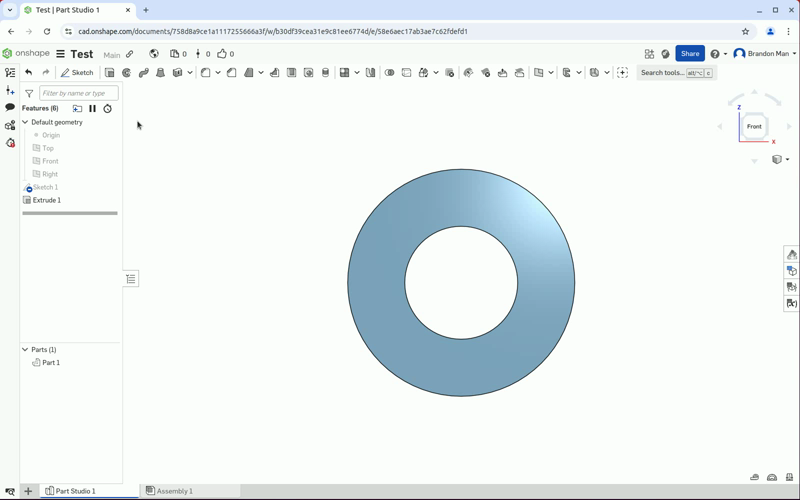
mouse_move(73, 189)
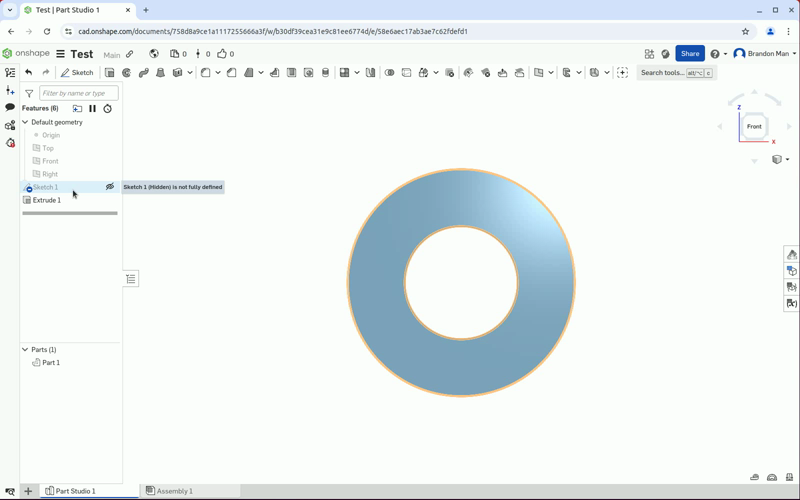
click(73, 189)
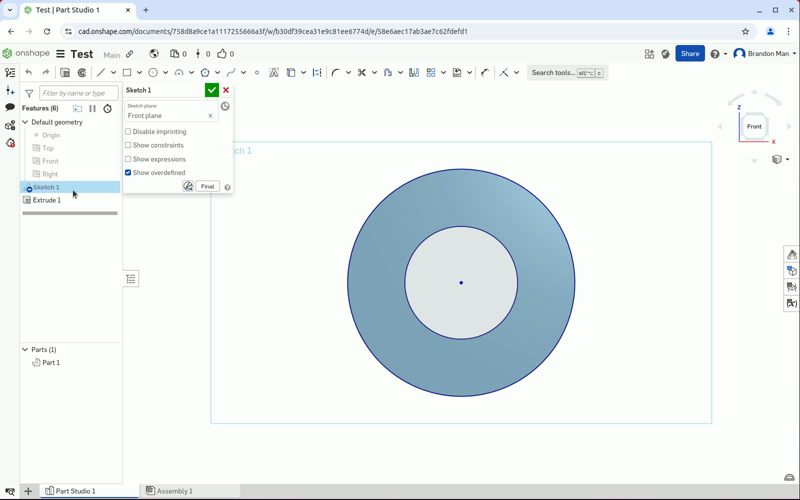
mouse_move(229, 92)
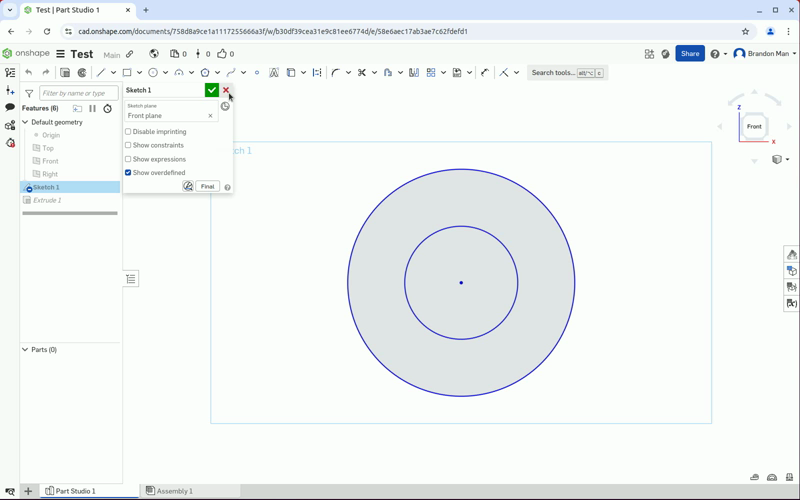
click(229, 92)
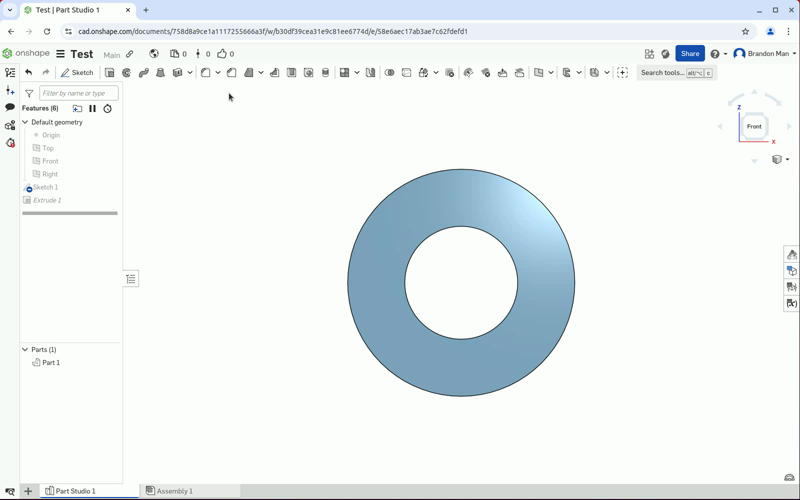
mouse_move(541, 75)
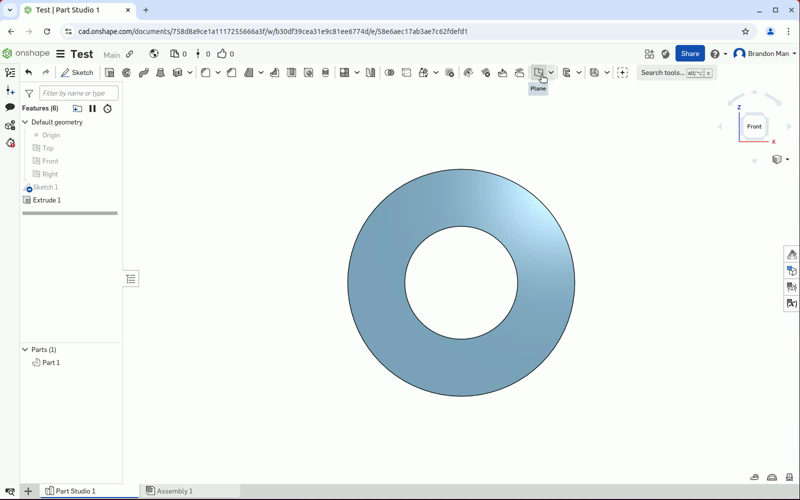
click(541, 75)
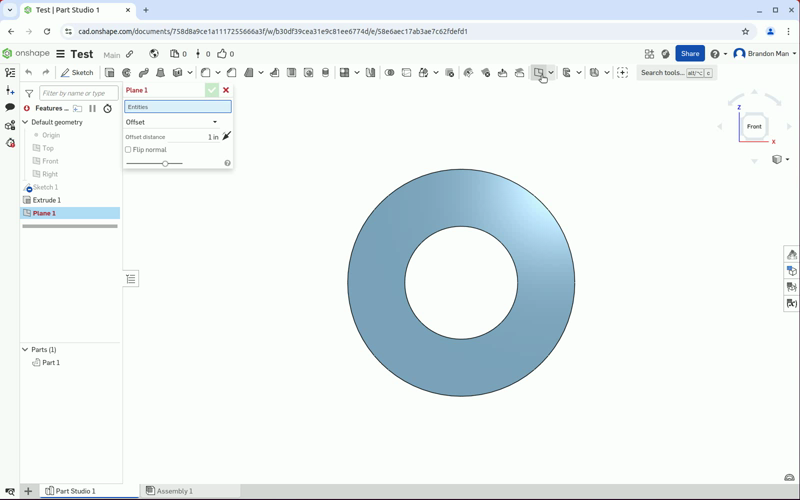
mouse_move(73, 163)
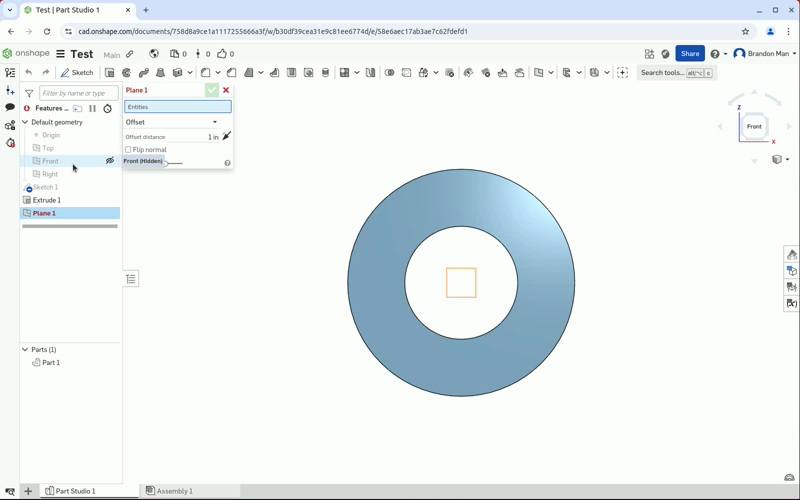
click(73, 163)
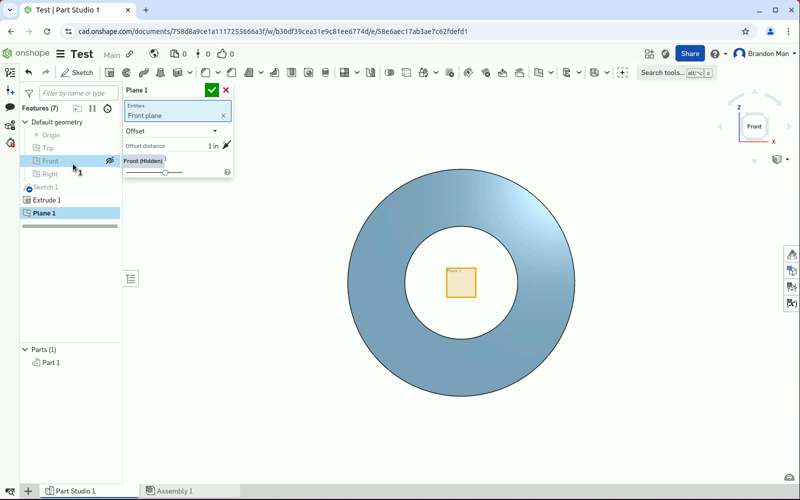
key(tab, 2)
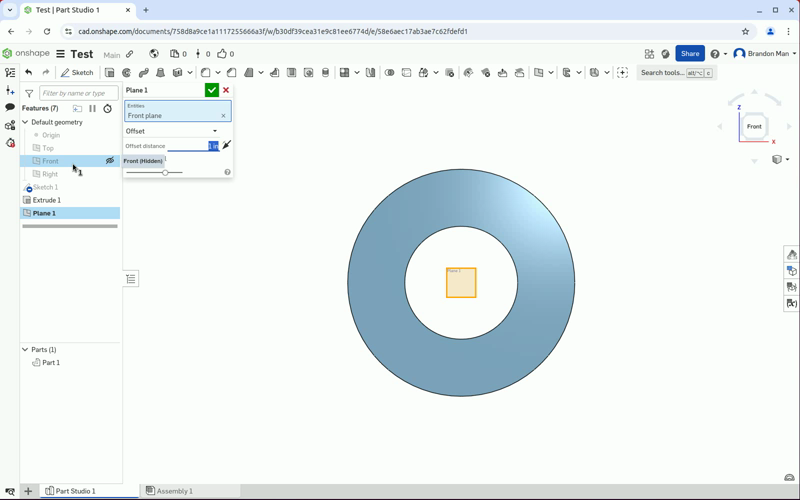
text(4.56)
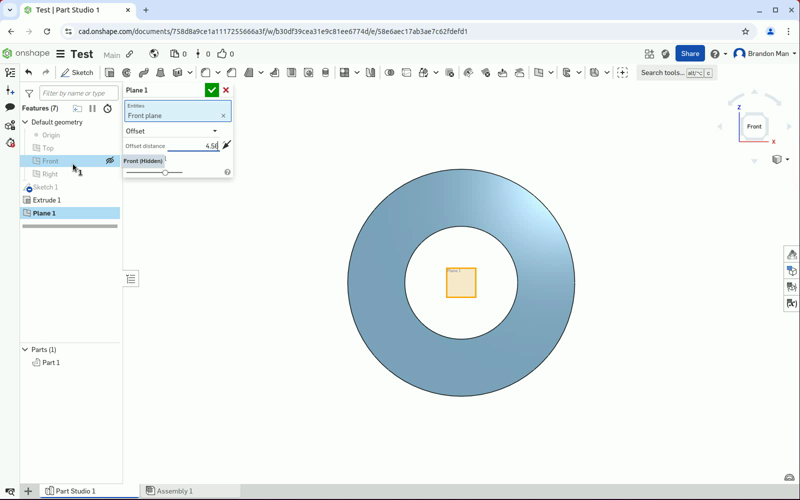
key(enter, 2)
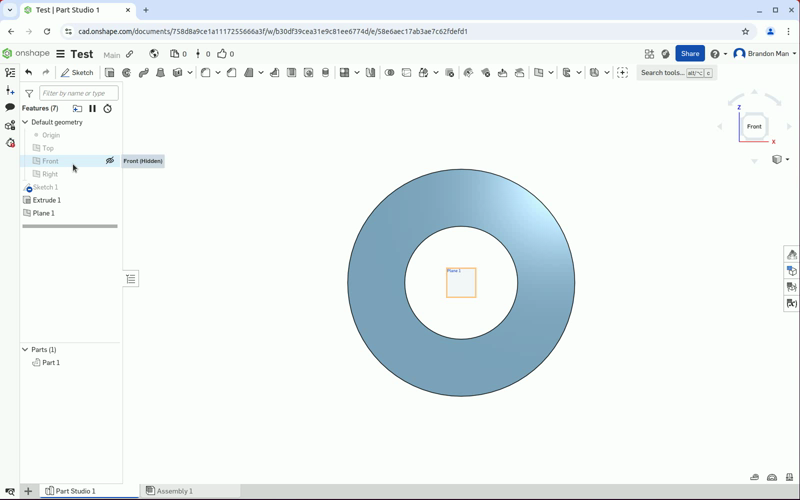
key(shift+s)
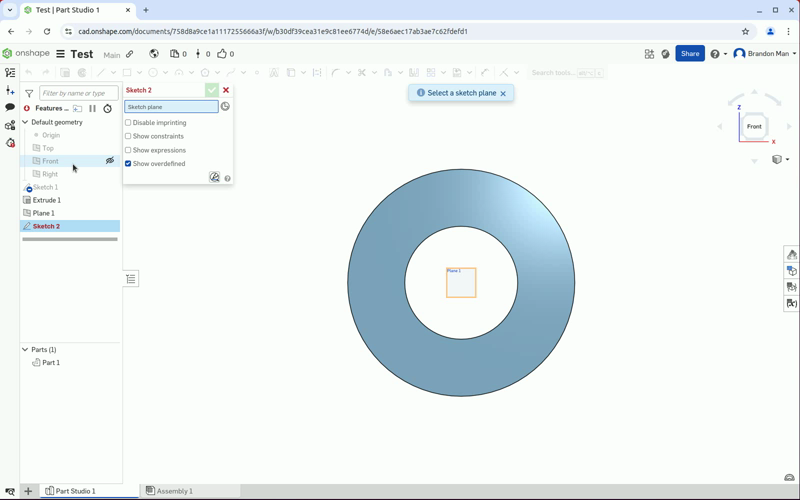
mouse_move(73, 215)
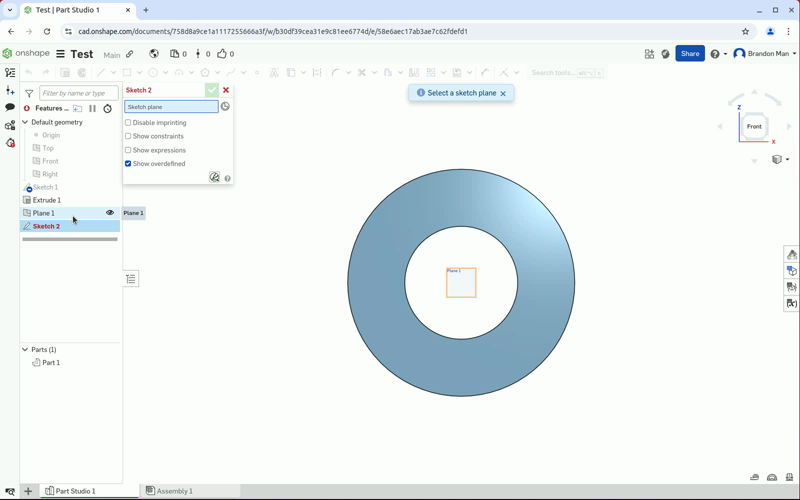
click(73, 215)
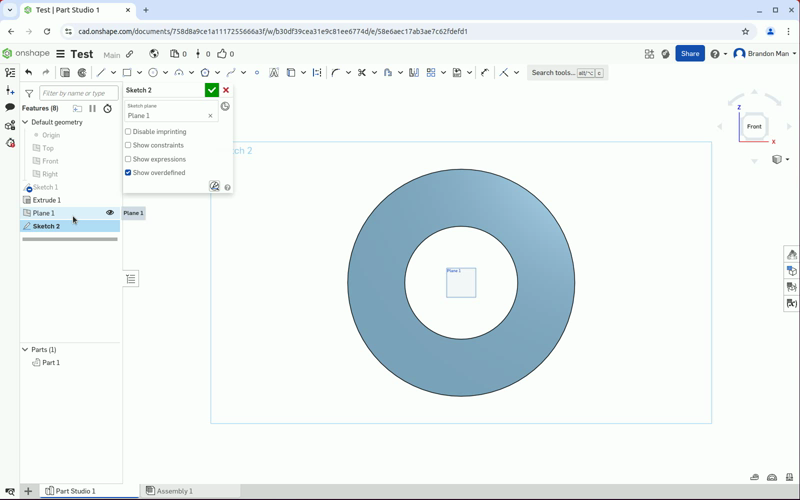
mouse_move(73, 352)
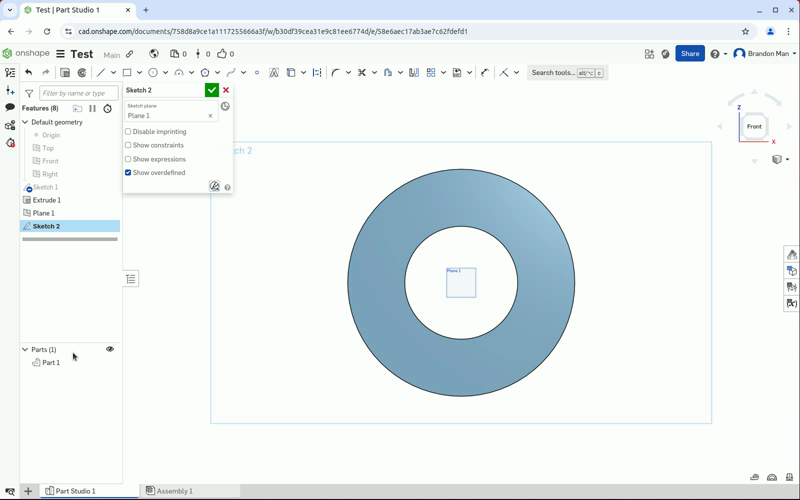
key(y)
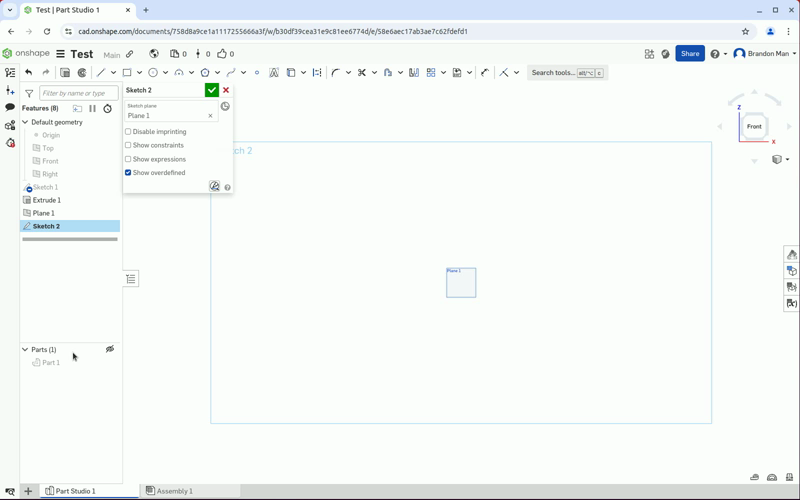
key(c)
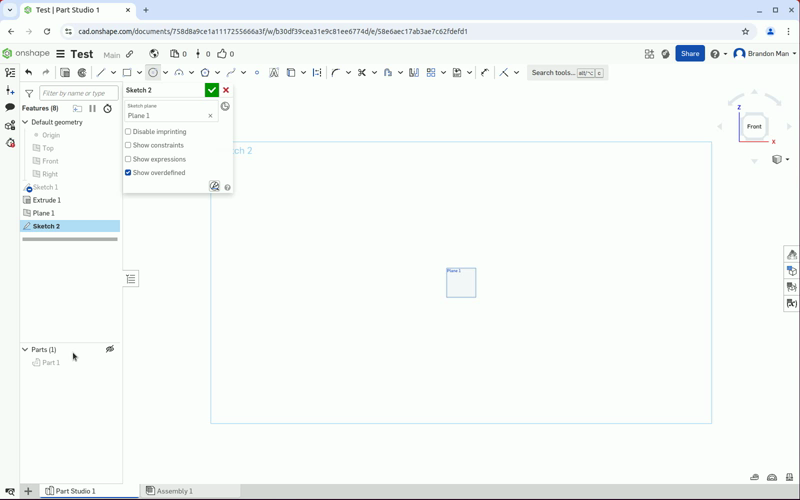
key_down(shift)
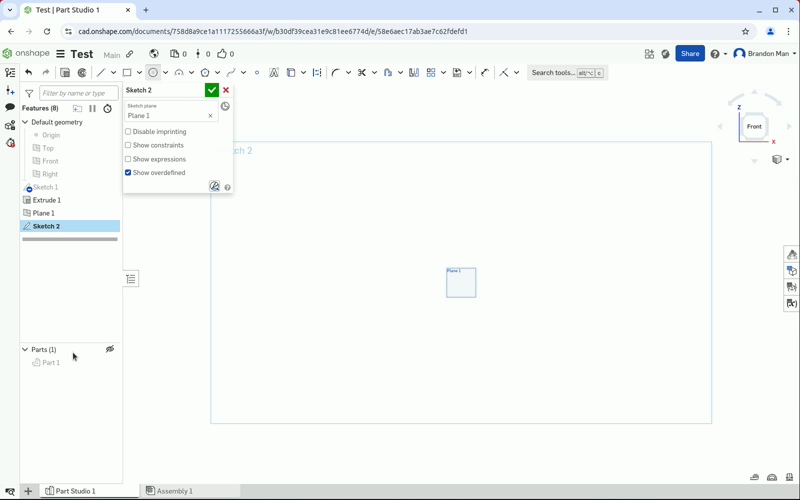
mouse_move(461, 282)
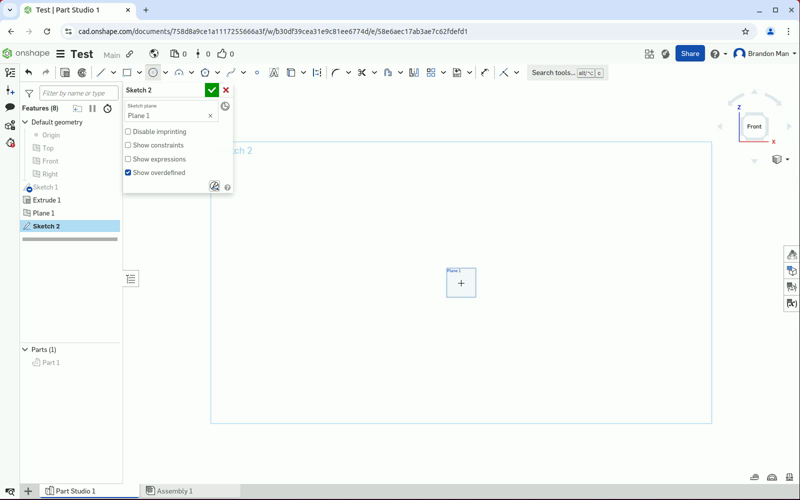
click(461, 282)
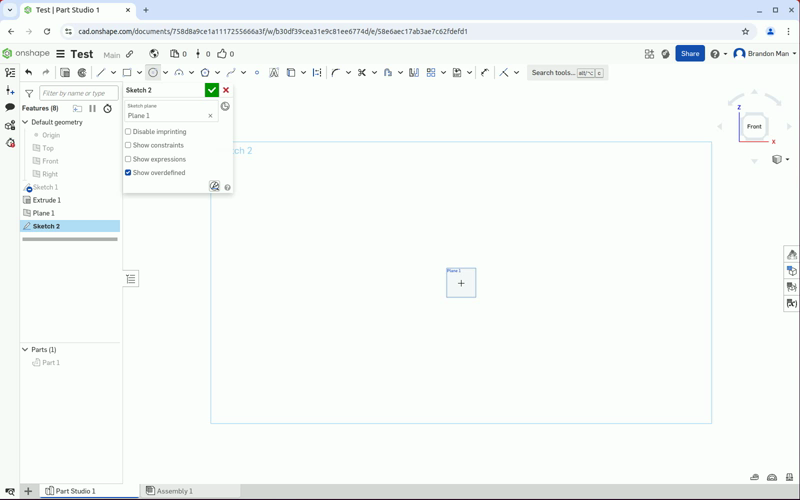
key_up(shift)
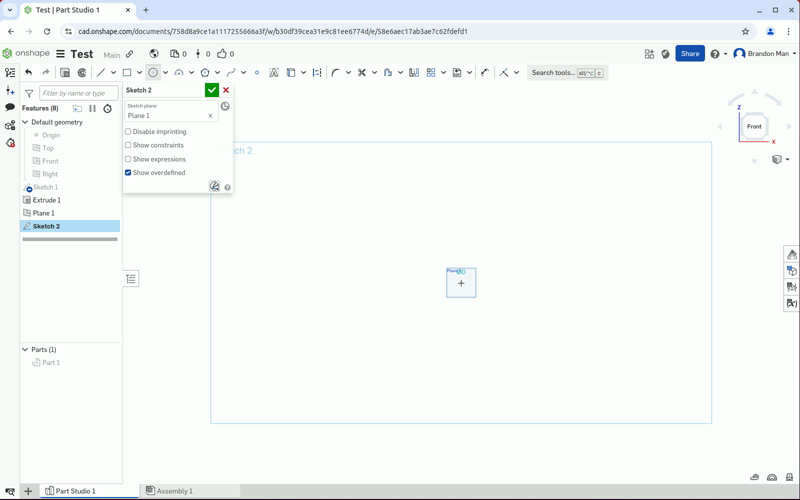
mouse_move(546, 282)
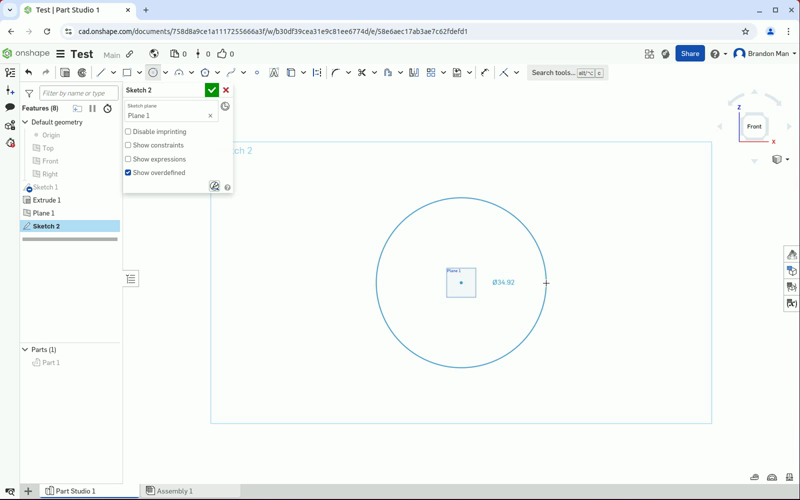
click(546, 282)
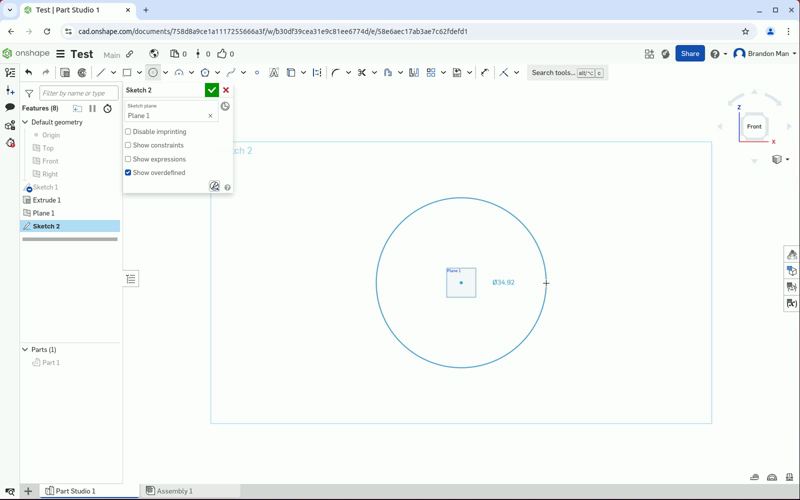
key(esc)
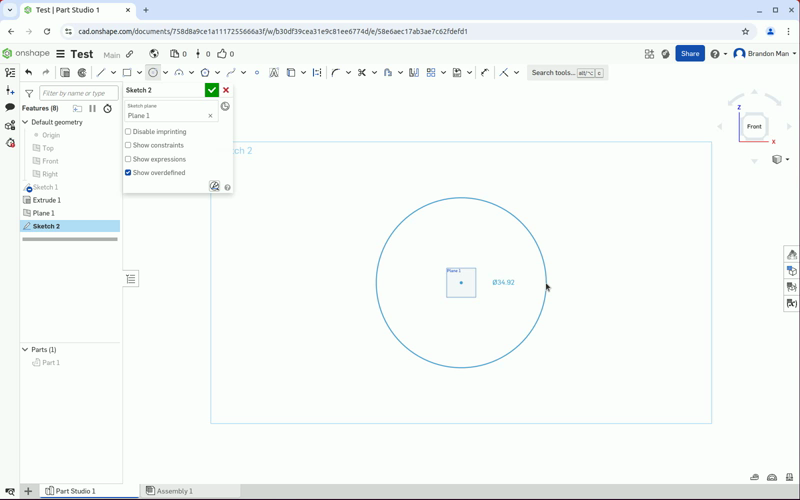
key(c)
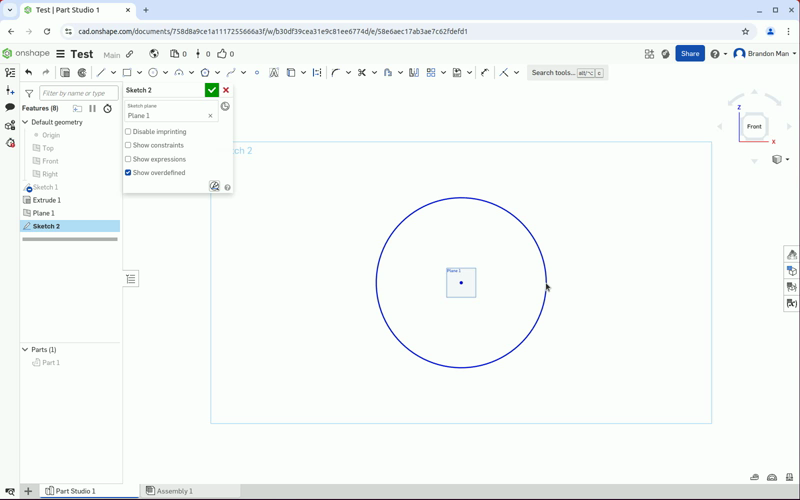
key_down(shift)
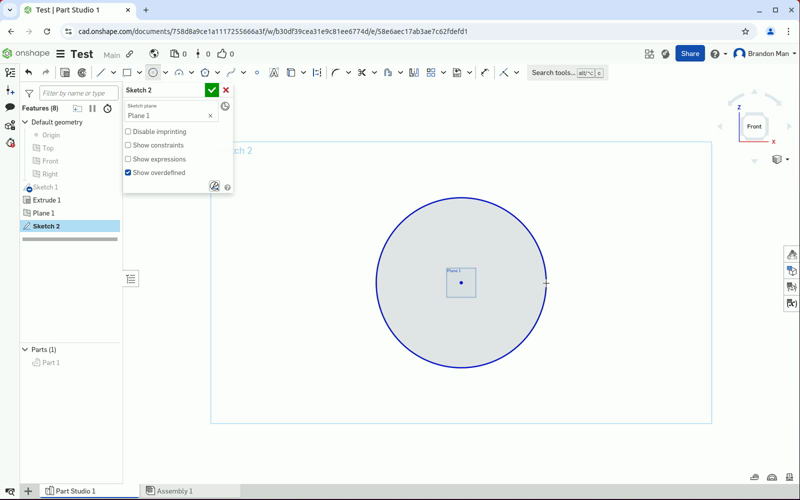
mouse_move(461, 282)
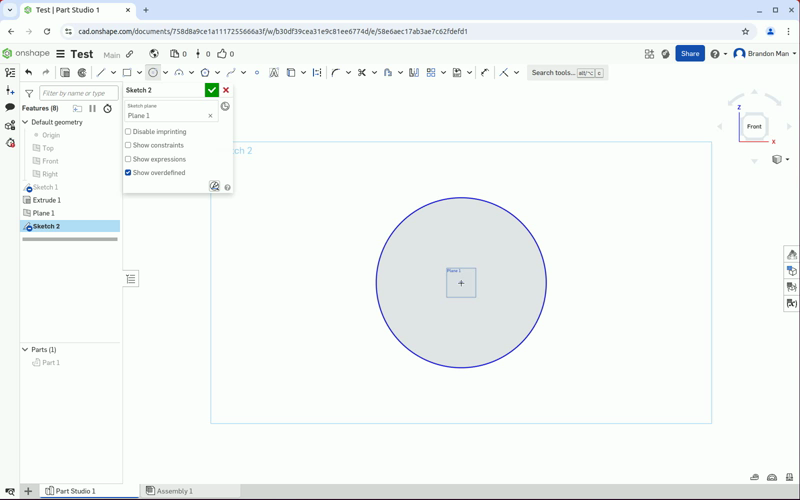
click(461, 282)
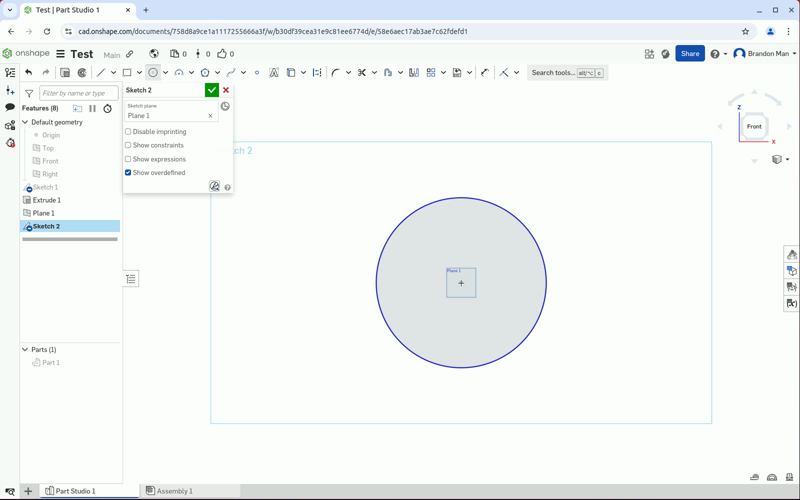
key_up(shift)
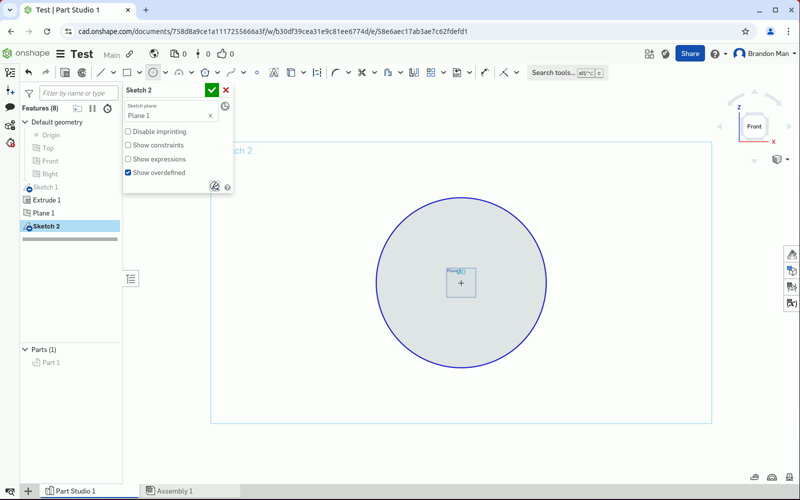
mouse_move(518, 282)
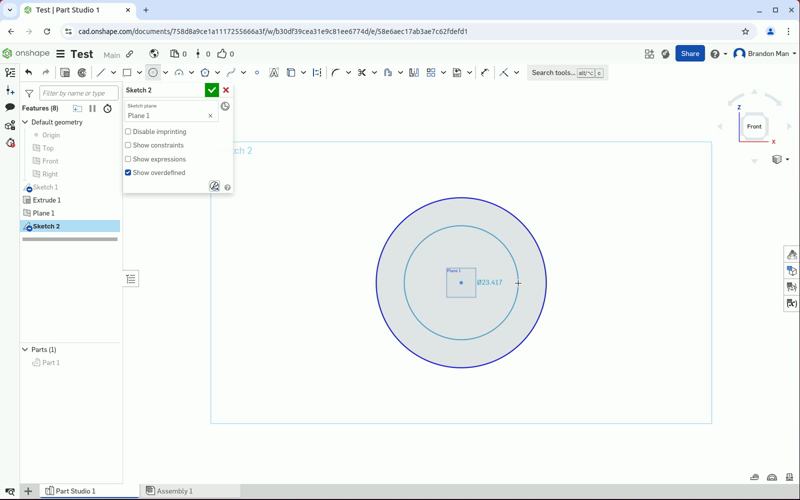
click(518, 282)
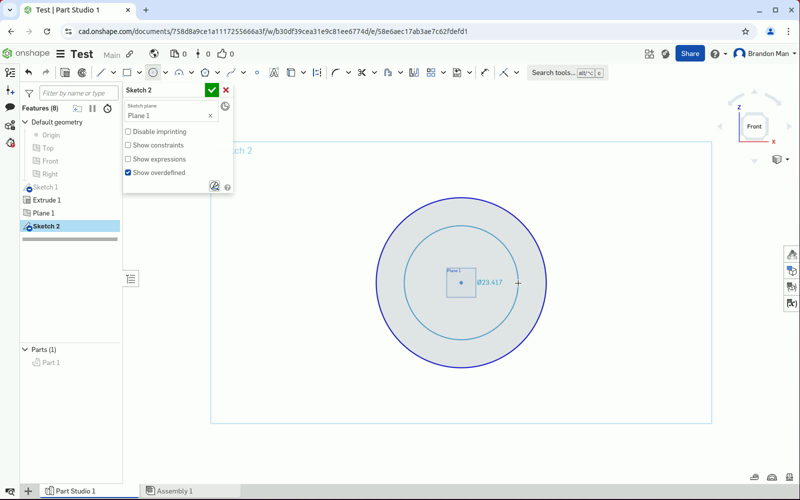
key(esc)
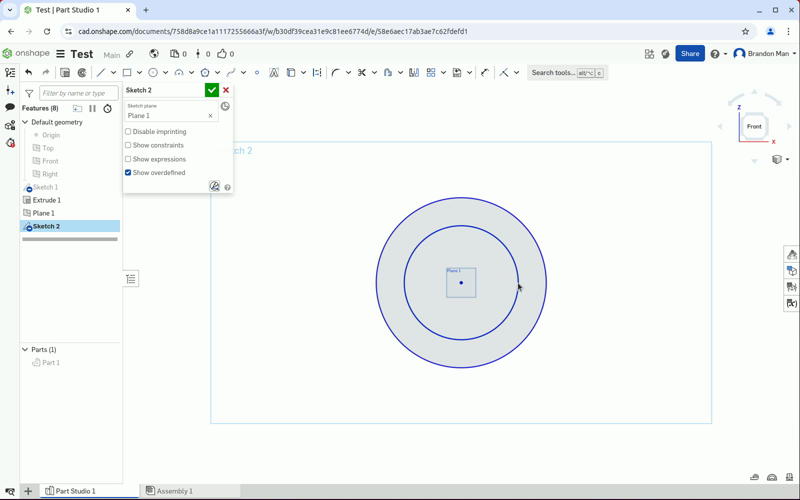
mouse_move(411, 327)
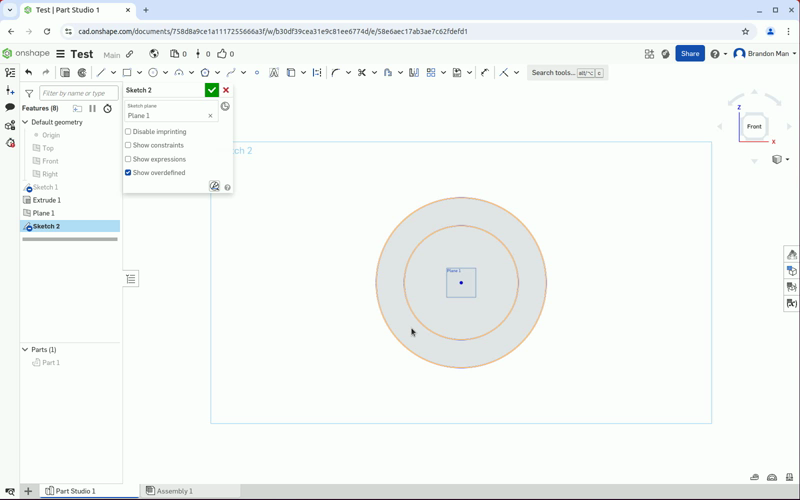
click(411, 327)
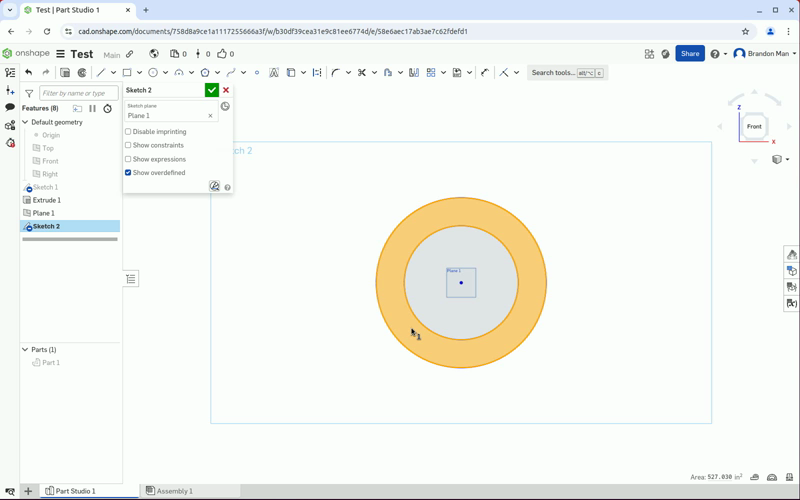
mouse_move(73, 352)
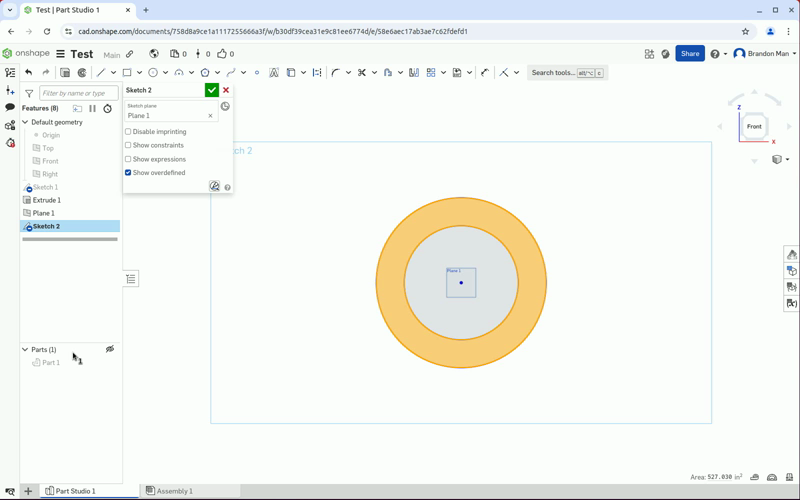
key(shift+y)
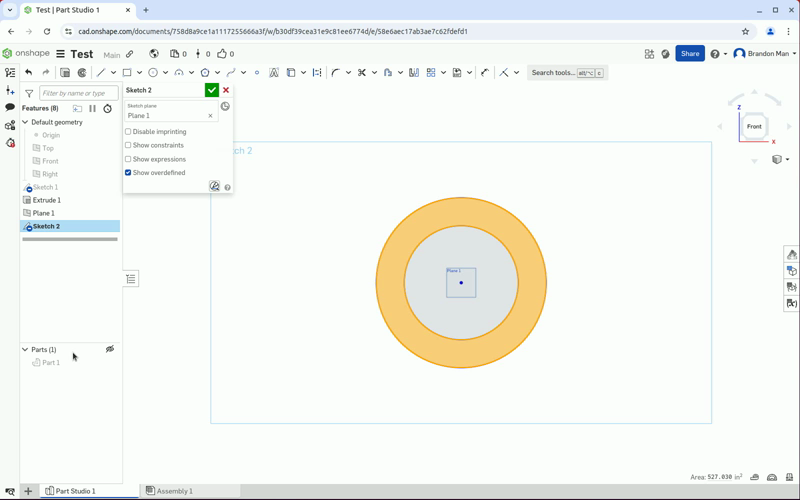
key(shift+e)
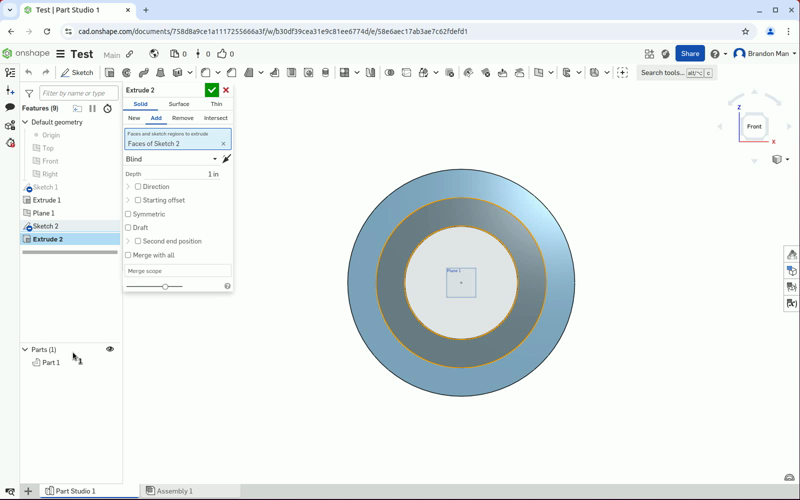
mouse_move(143, 106)
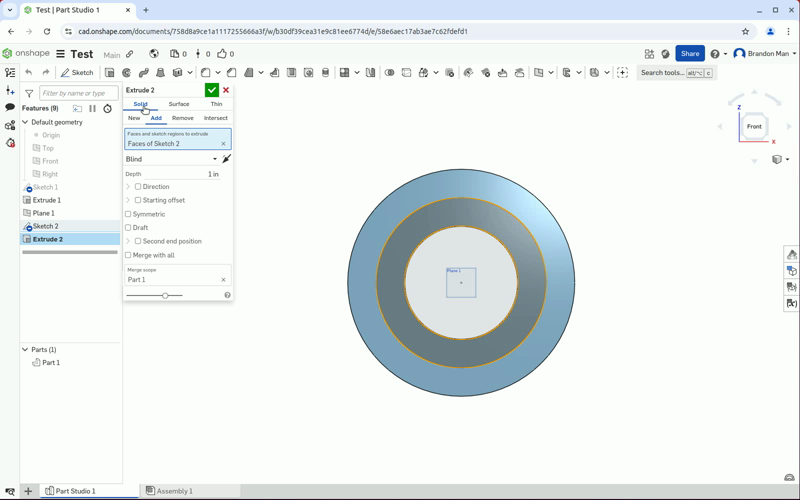
click(143, 106)
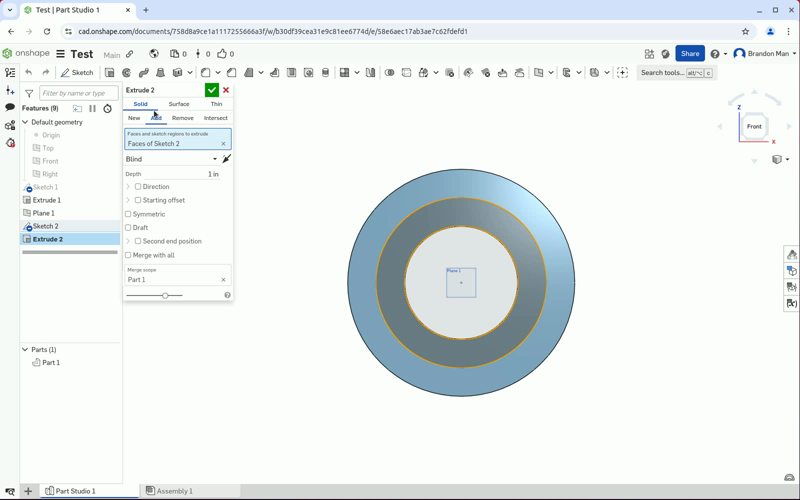
mouse_move(186, 120)
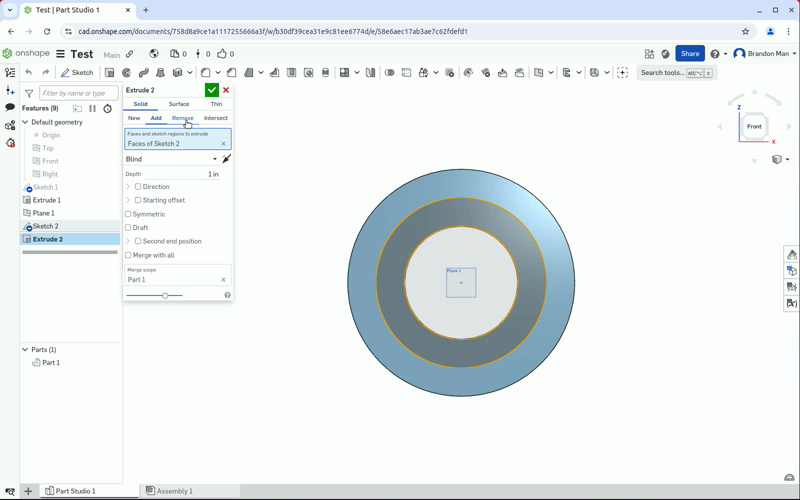
click(186, 120)
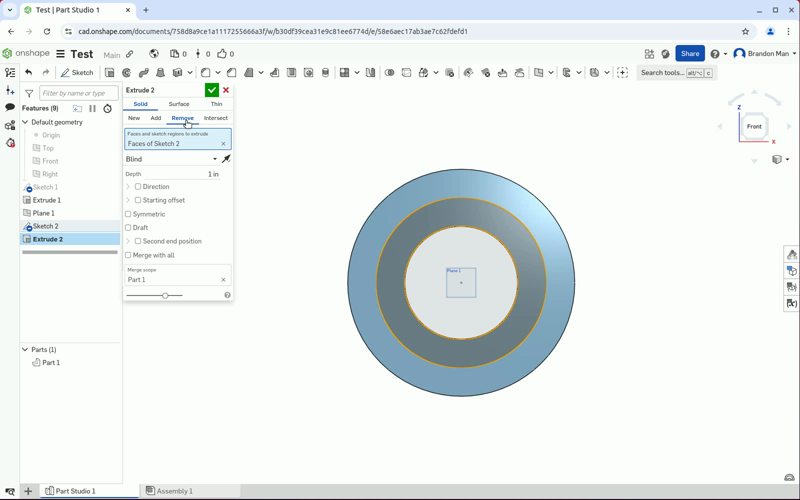
key(tab, 4)
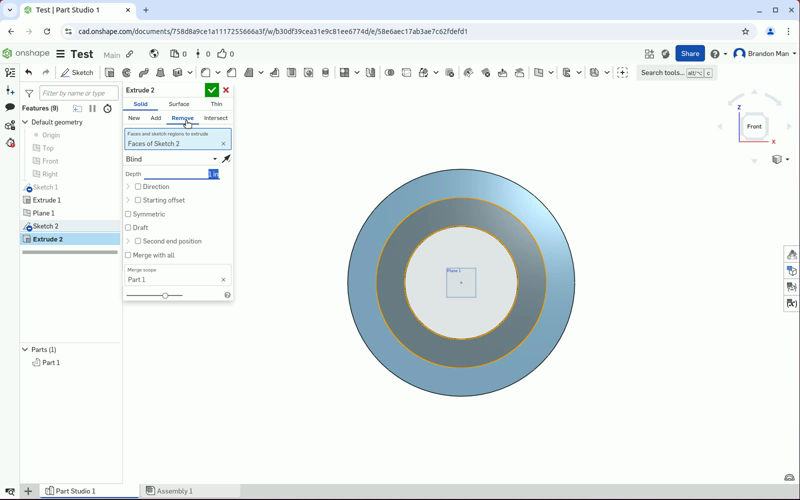
text(2.407)
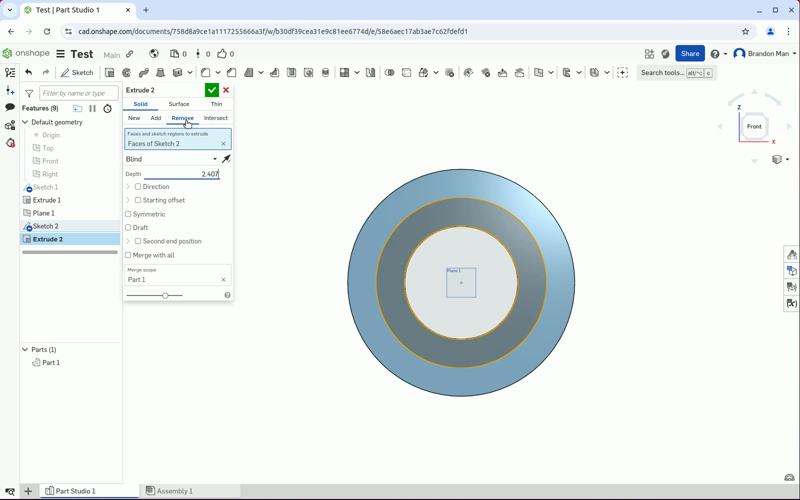
key(tab, 6)
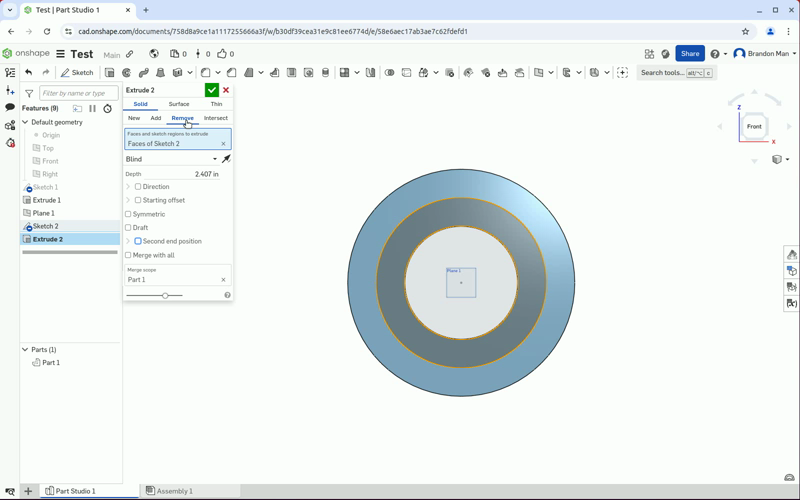
key(space)
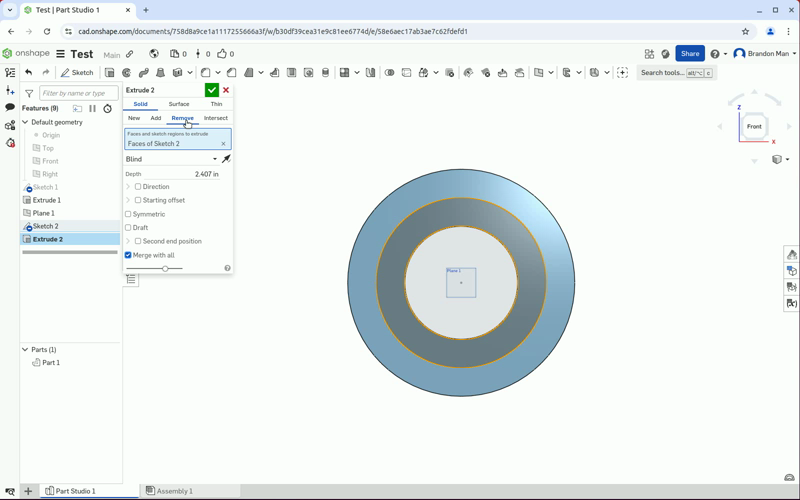
key(enter)
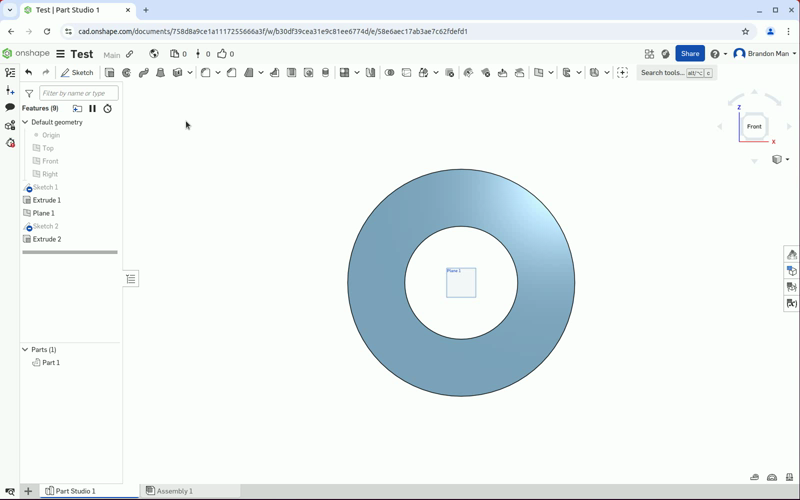
key(shift+h)
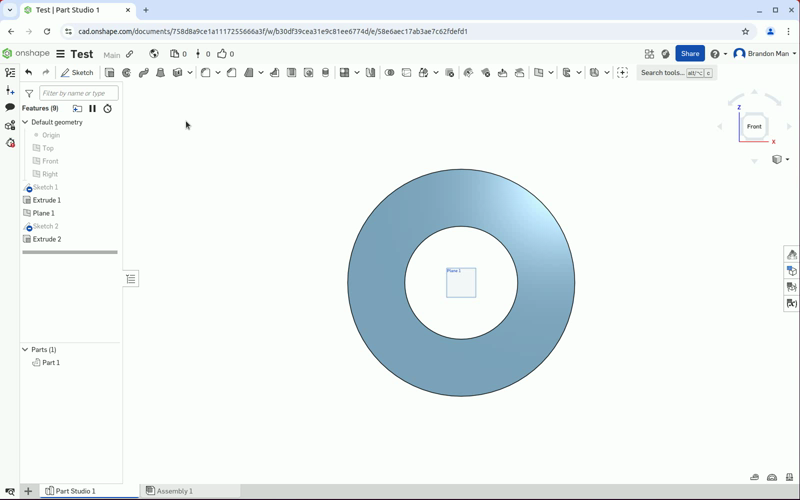
key(shift+h)
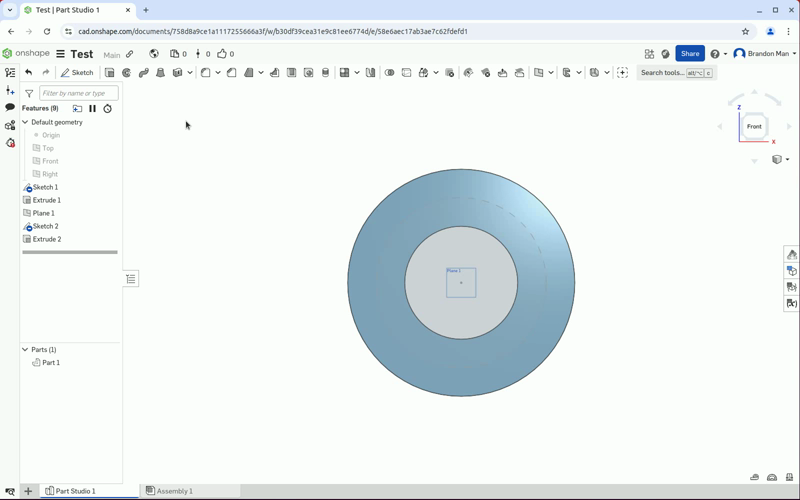
key(shift+7)
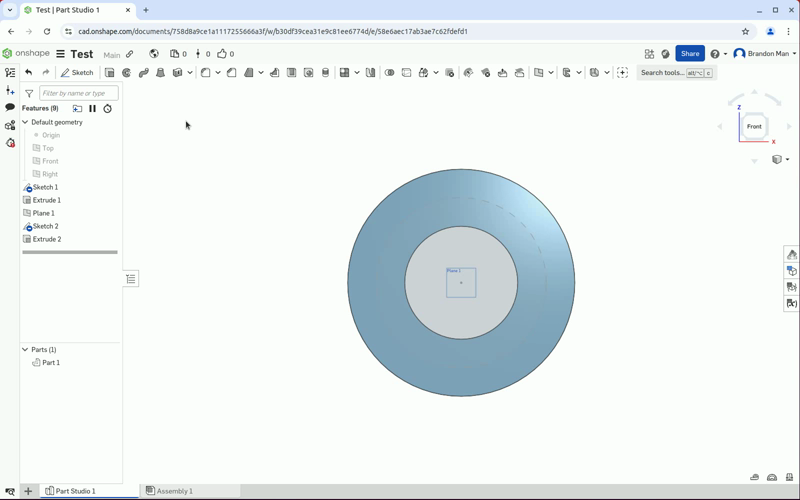
key(left, 2)
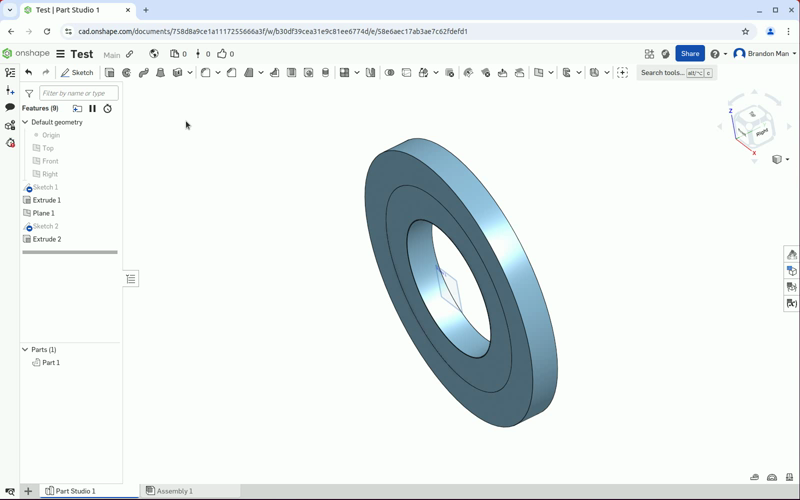
key(down, 2)
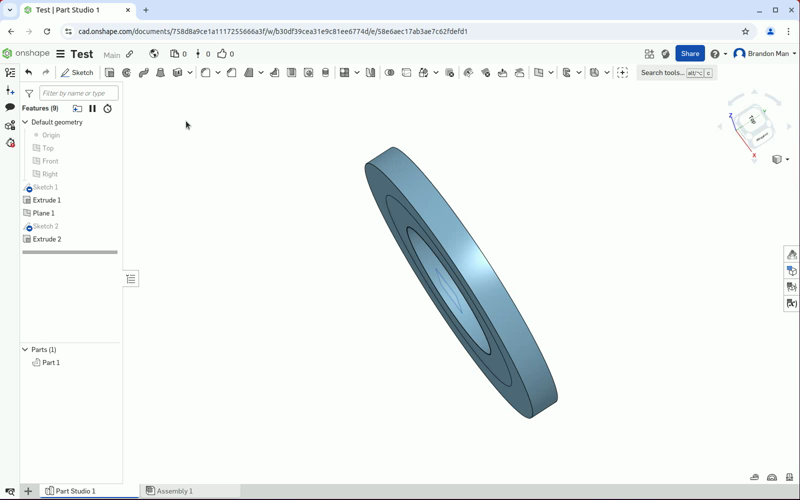
key(up, 2)
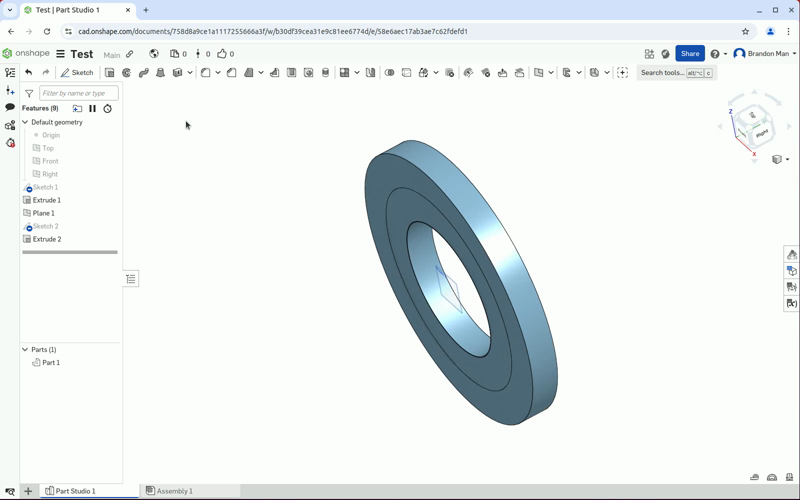
key(right, 2)
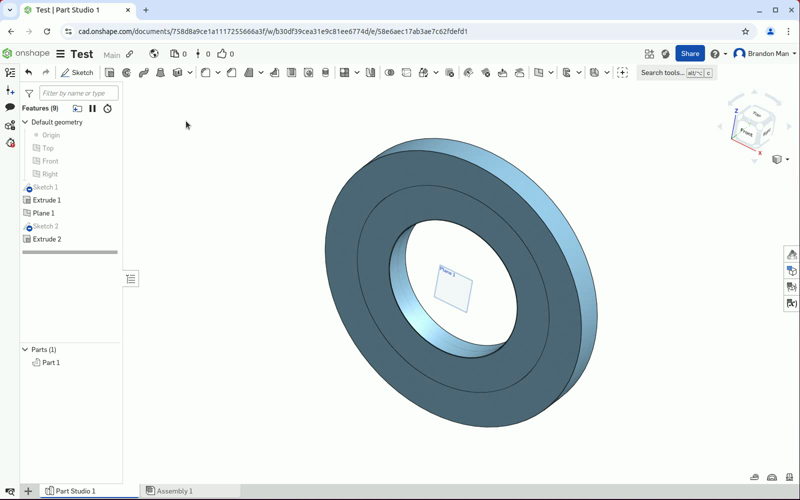
mouse_move(73, 189)
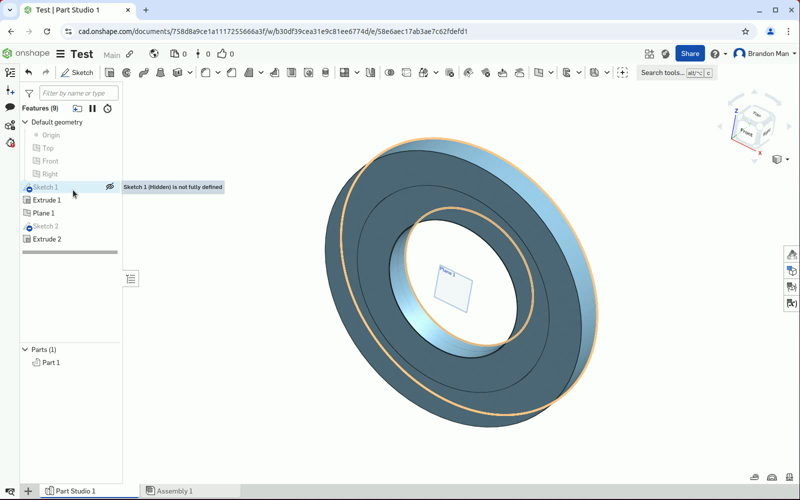
click(73, 189)